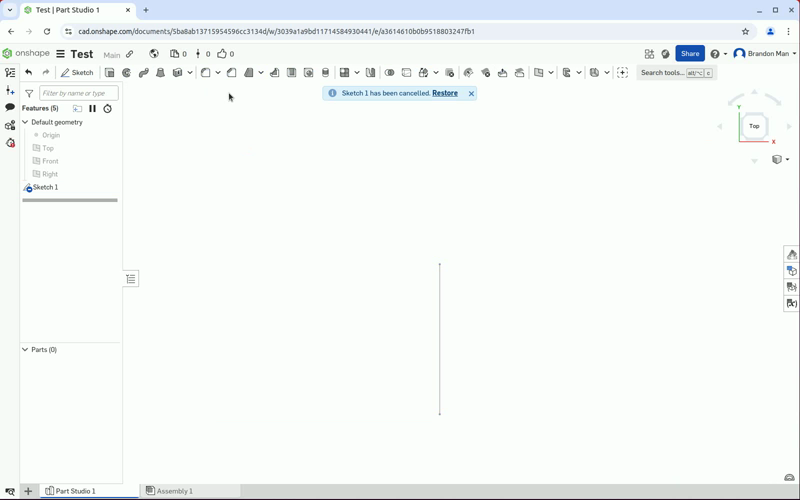
key(shift+h)
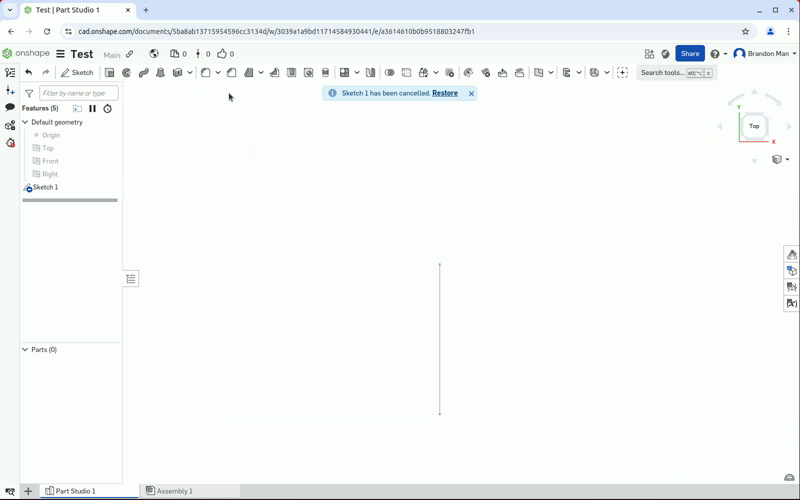
key(shift+s)
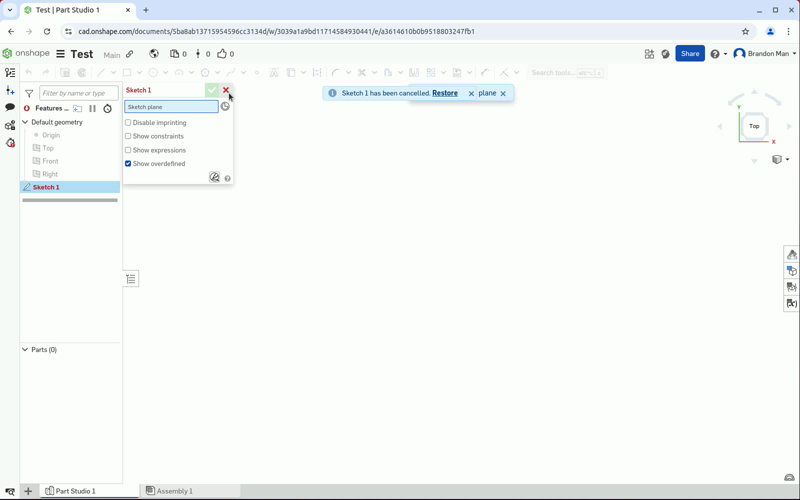
mouse_move(73, 150)
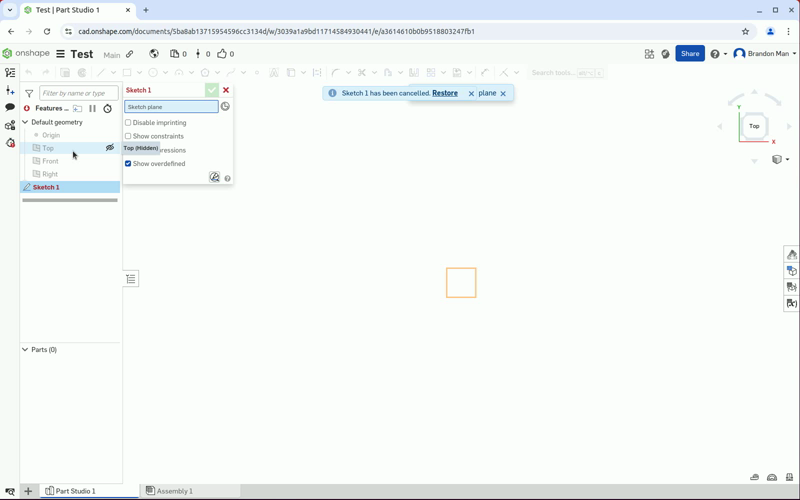
click(73, 150)
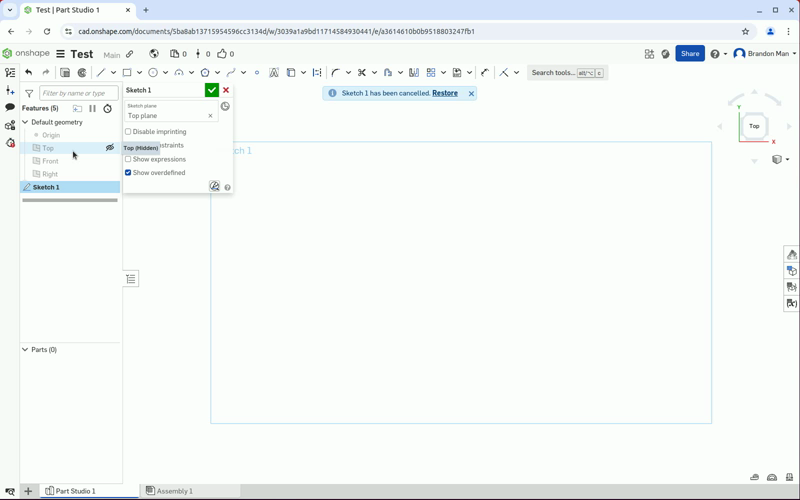
mouse_move(73, 352)
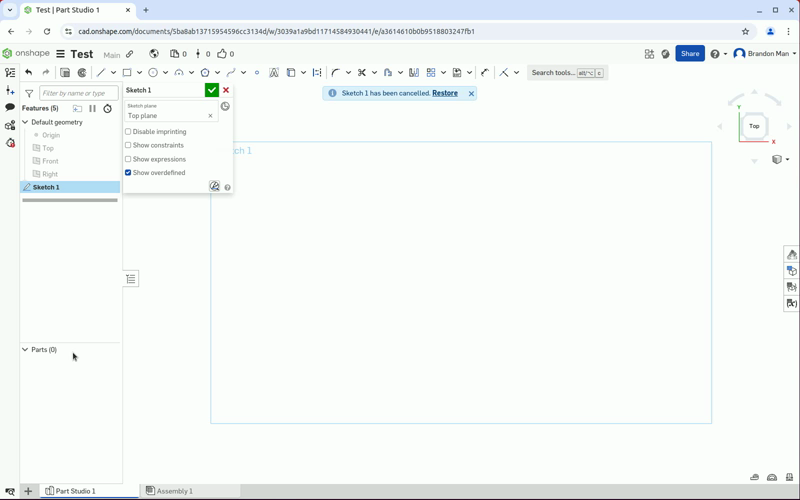
key(y)
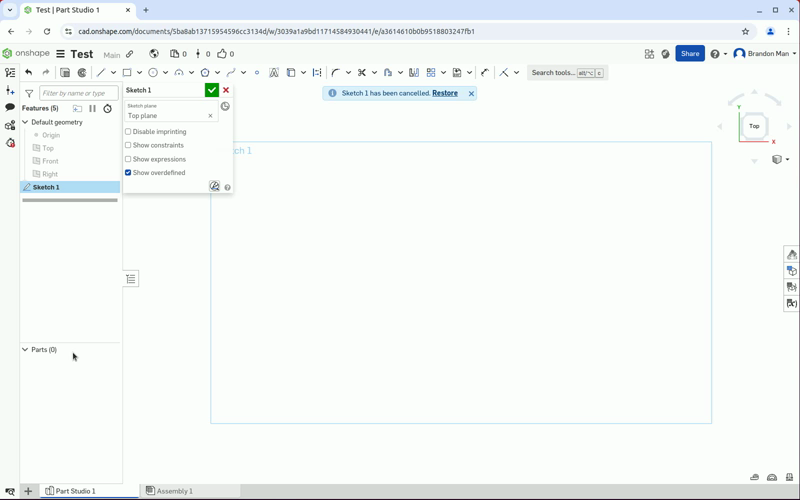
key(l)
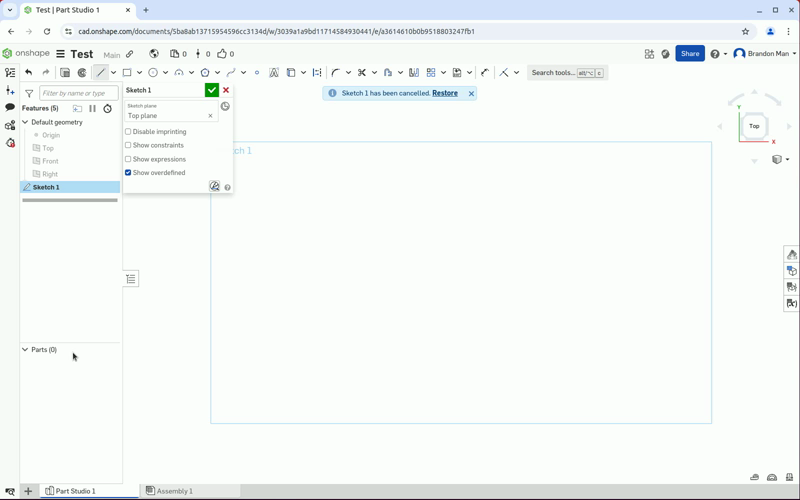
key_down(shift)
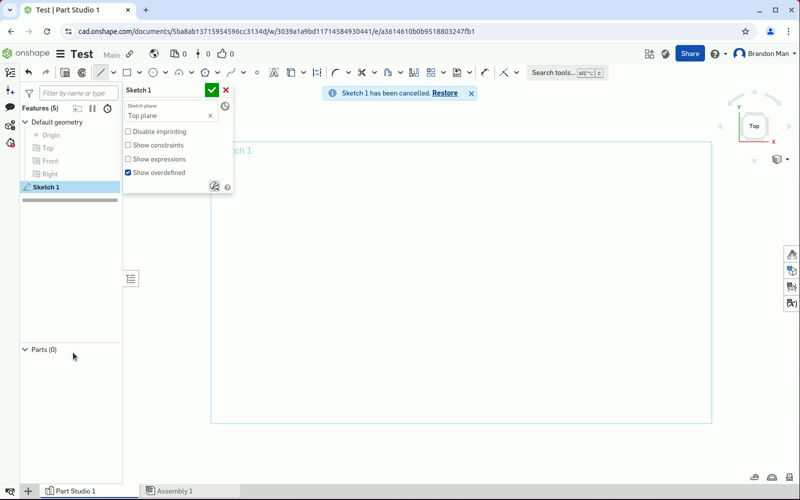
mouse_move(440, 299)
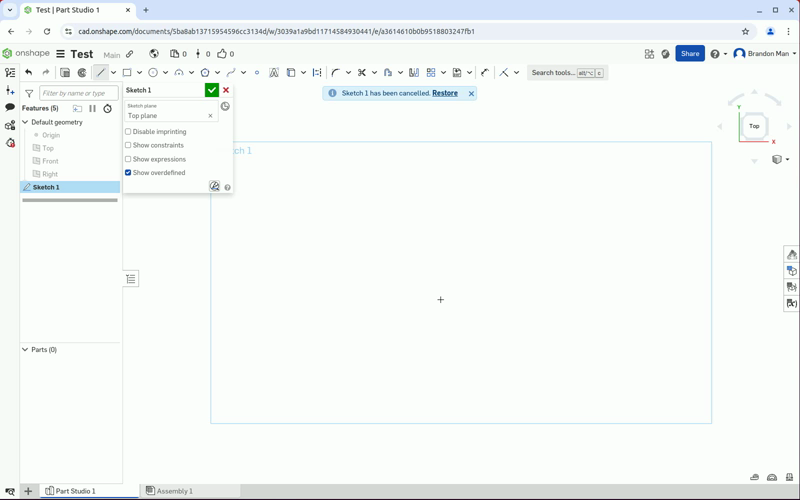
click(440, 299)
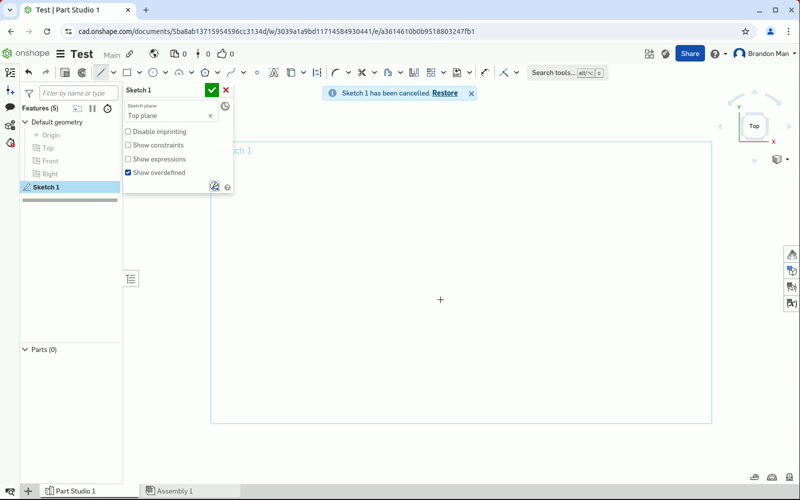
key_up(shift)
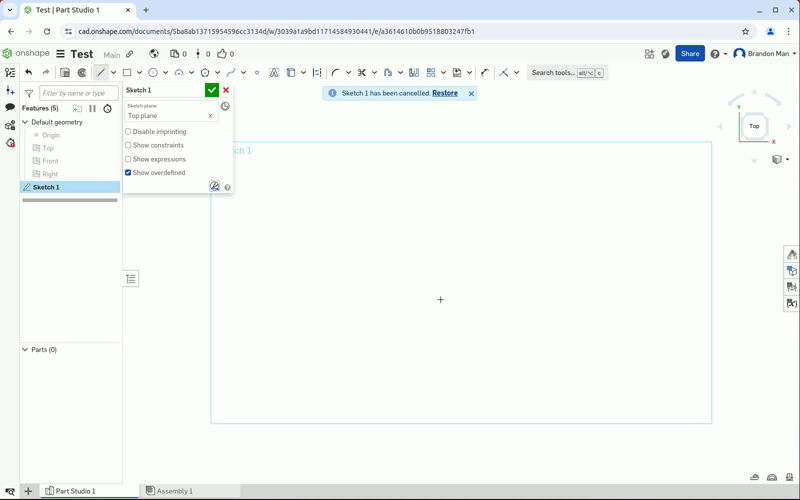
key_down(shift)
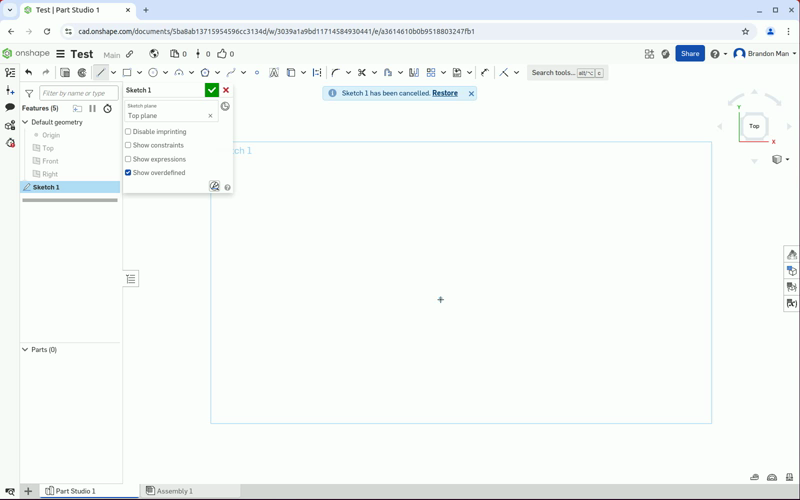
mouse_move(508, 299)
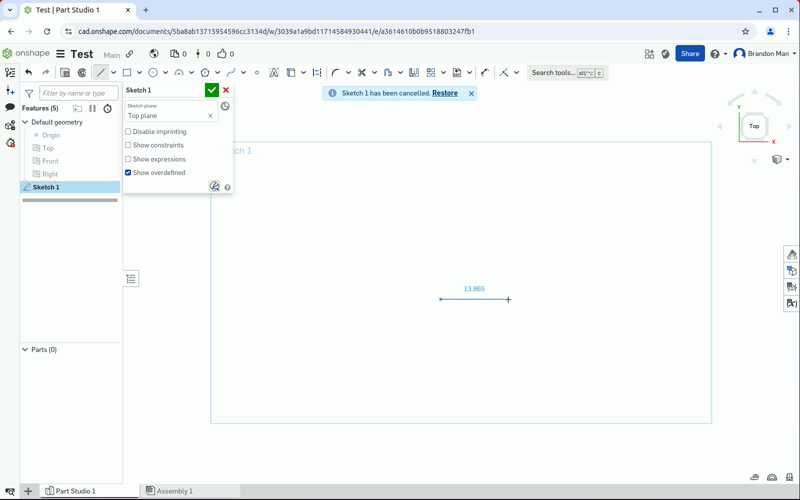
click(508, 299)
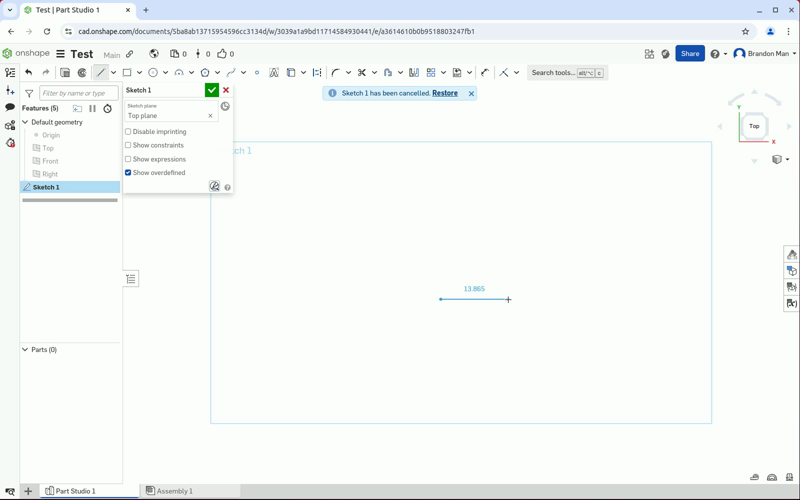
key_up(shift)
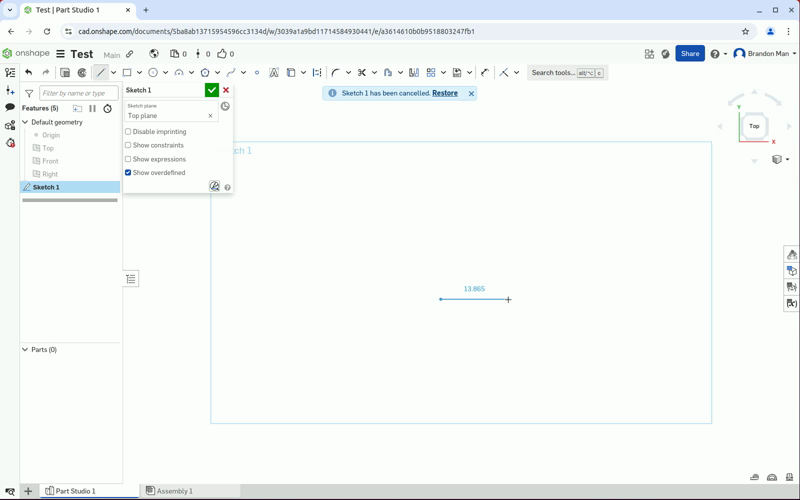
key_down(shift)
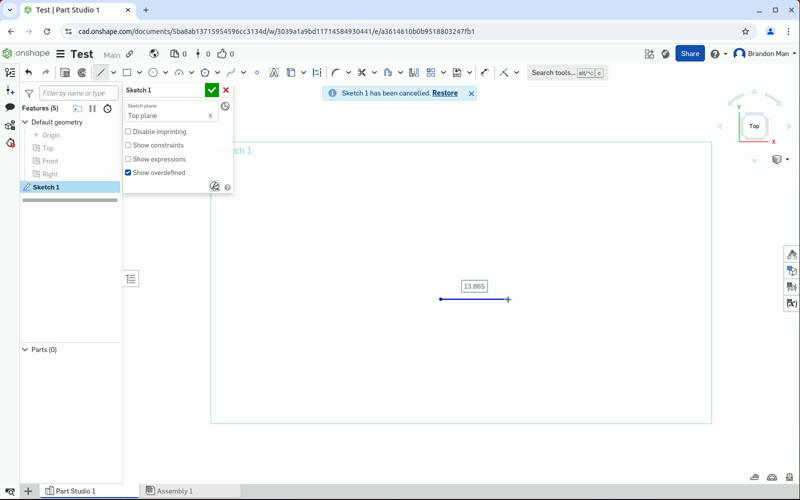
mouse_move(508, 231)
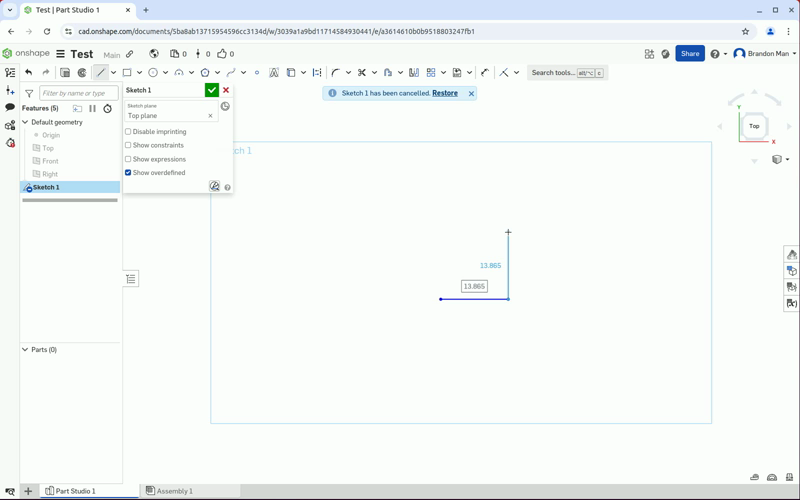
click(508, 231)
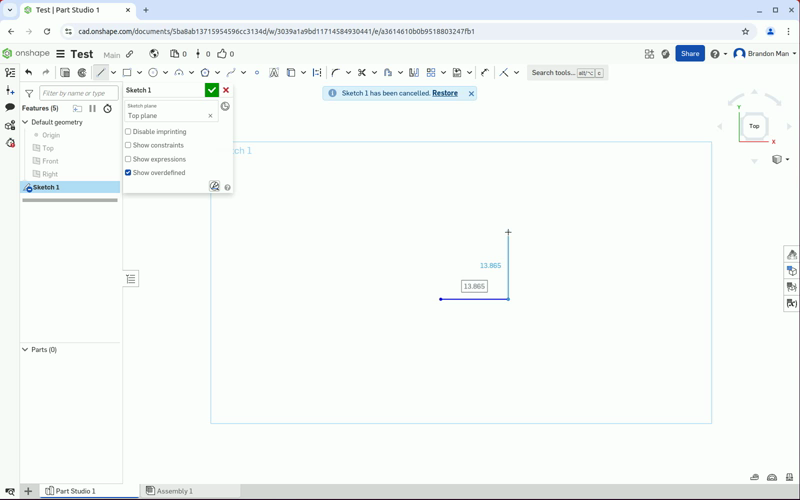
key_up(shift)
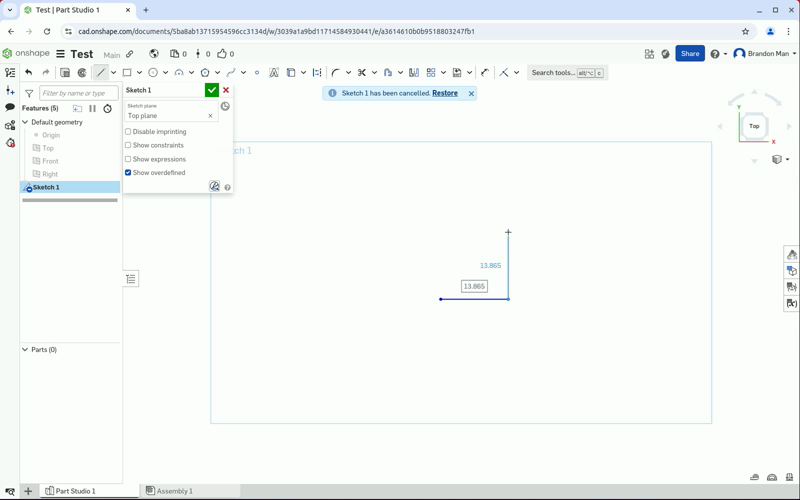
key_down(shift)
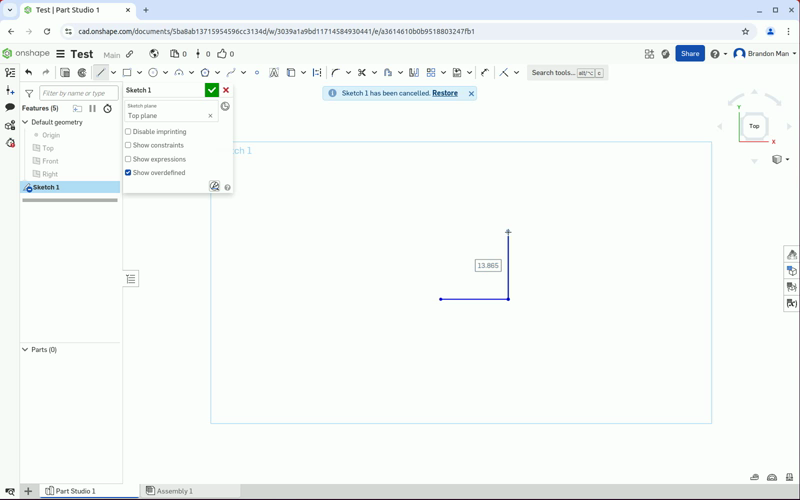
mouse_move(440, 231)
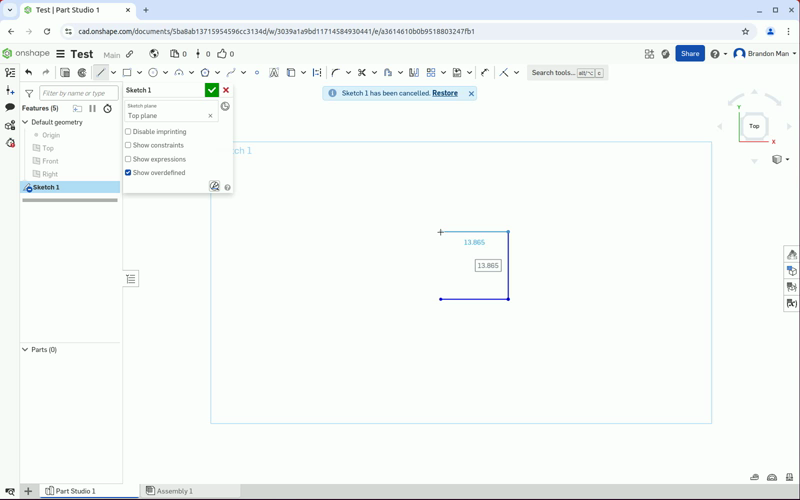
click(440, 231)
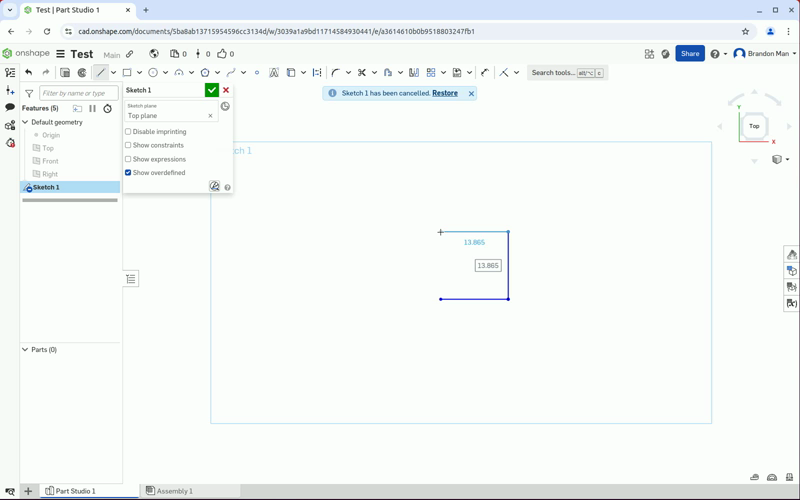
key_up(shift)
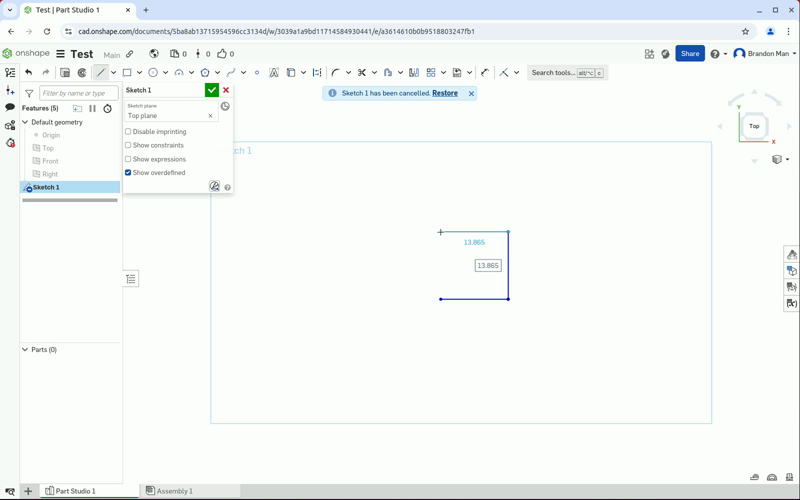
key_down(shift)
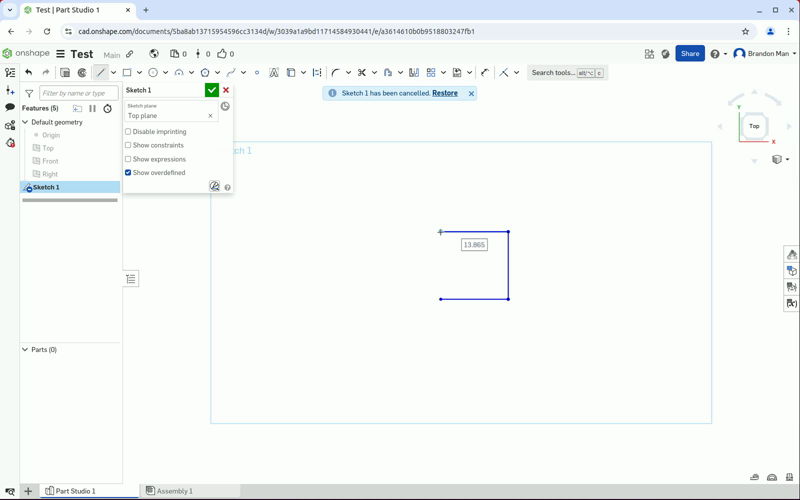
mouse_move(440, 299)
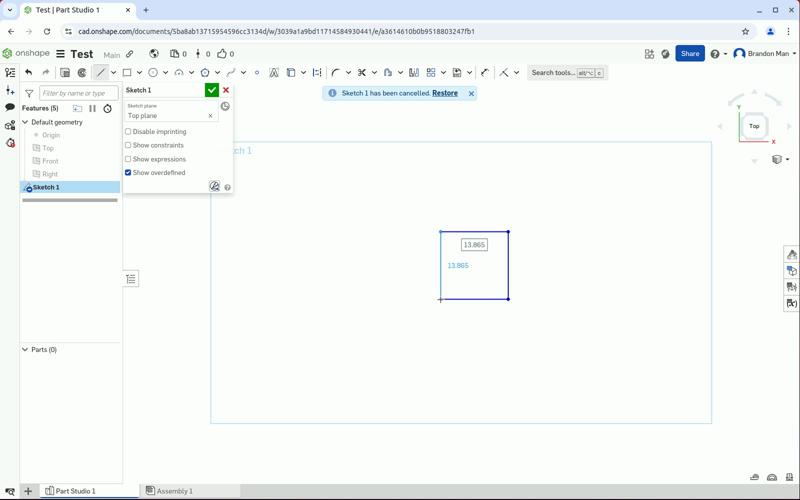
key_up(shift)
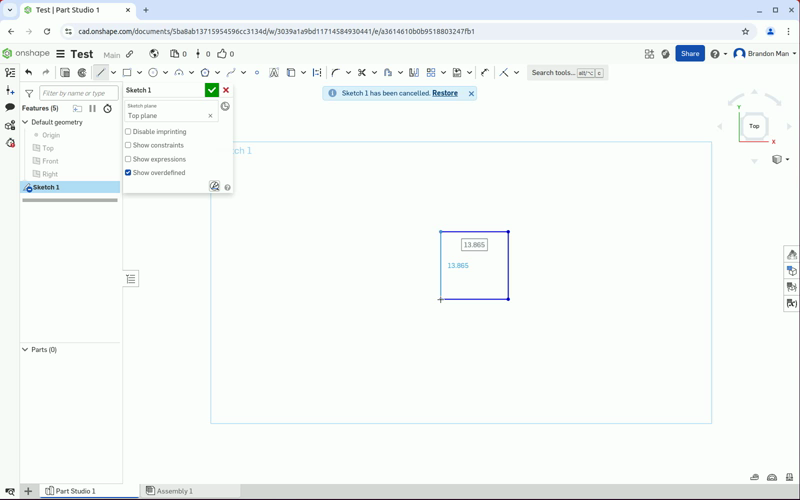
click(440, 299)
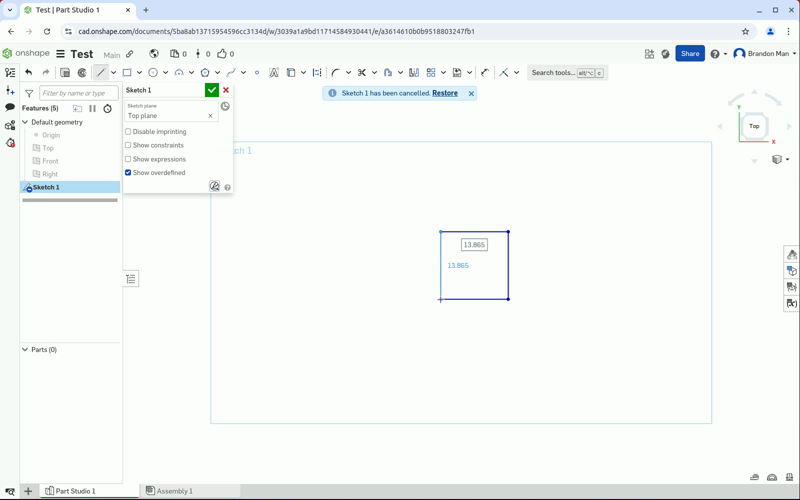
key(esc)
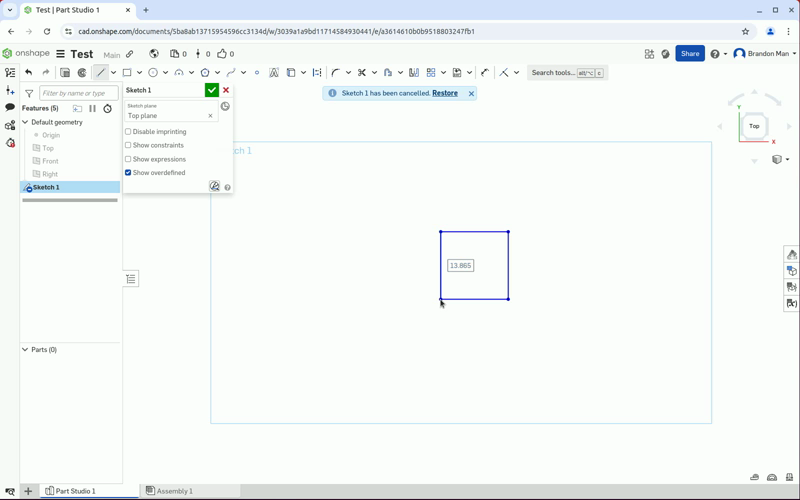
mouse_move(447, 256)
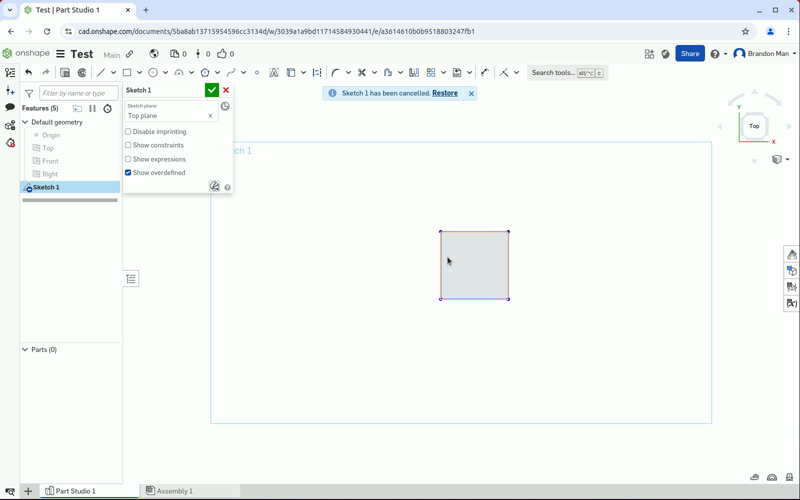
click(447, 256)
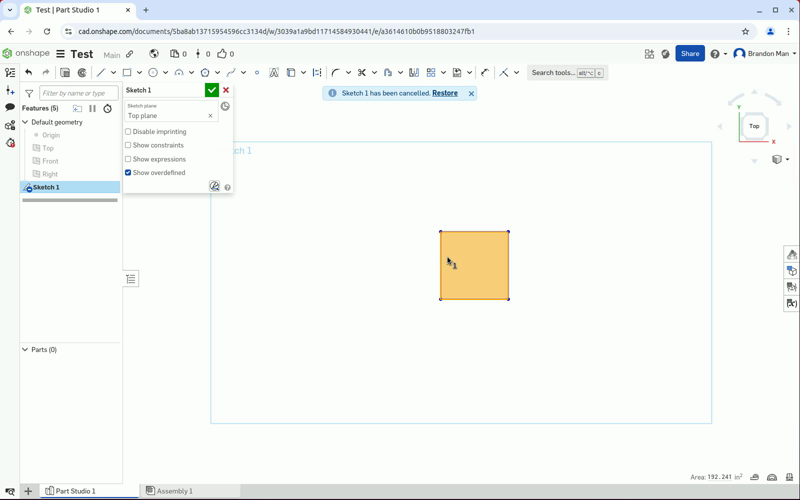
mouse_move(73, 352)
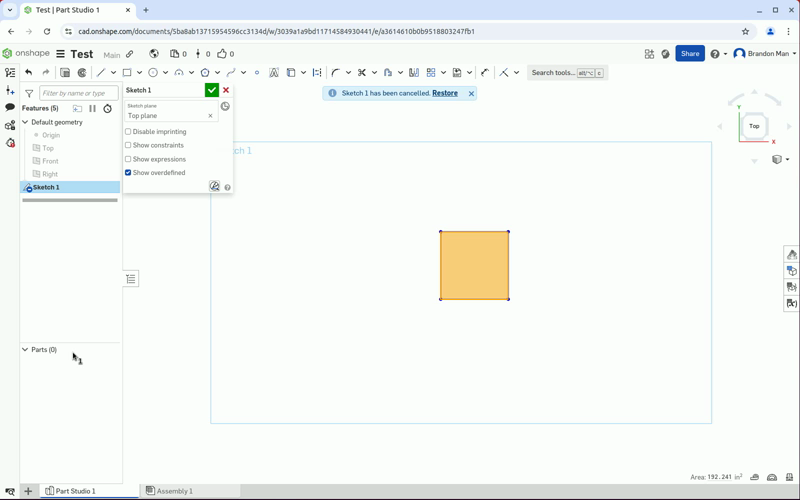
key(shift+y)
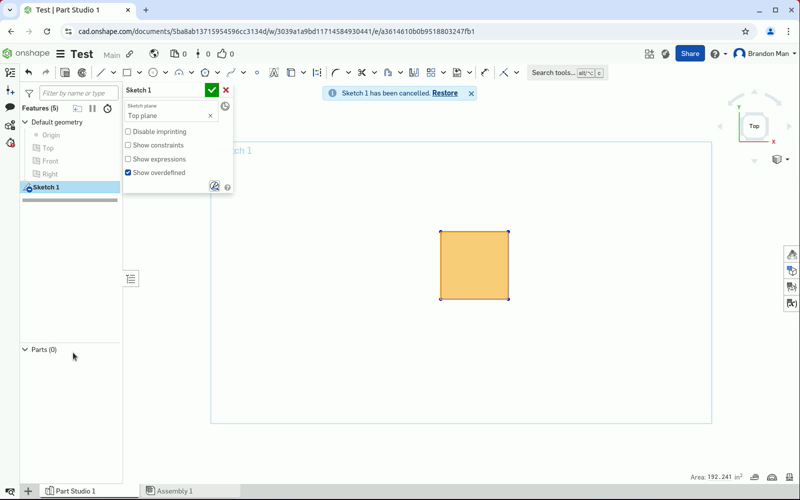
key(shift+e)
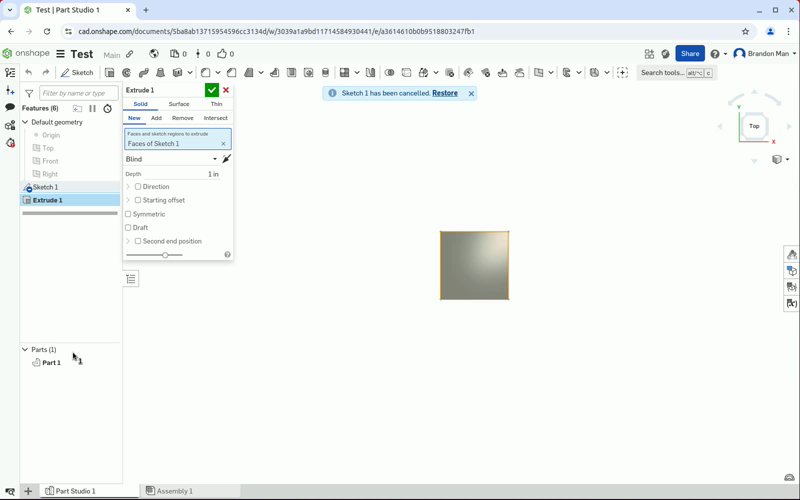
mouse_move(143, 106)
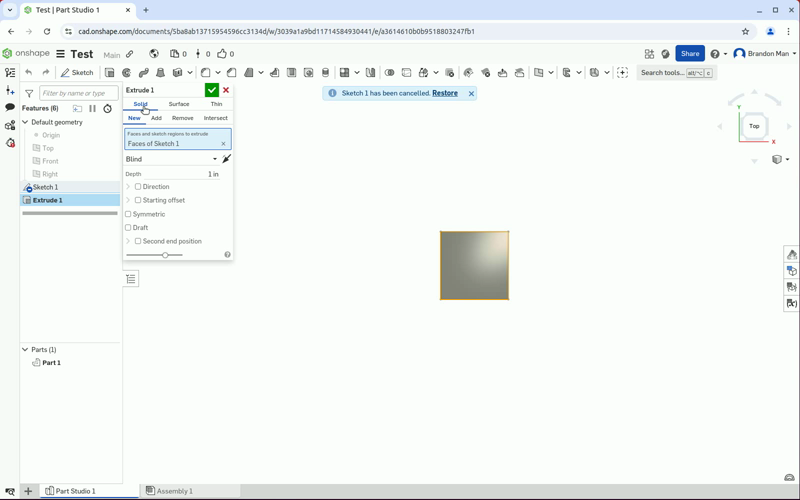
click(143, 106)
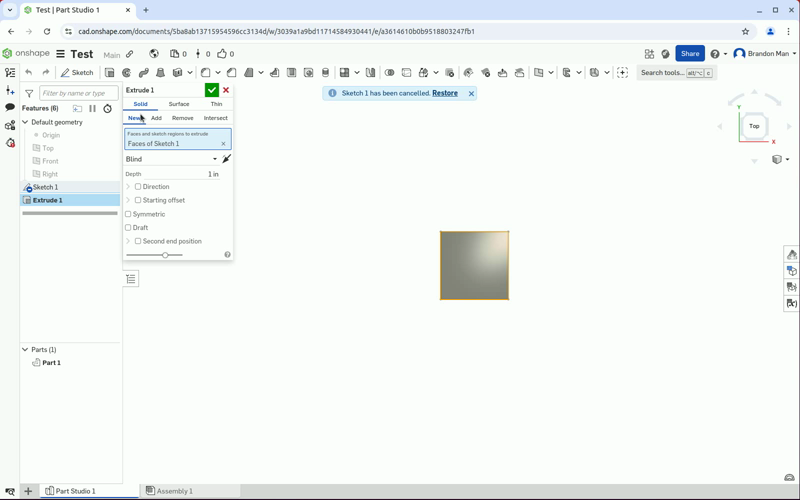
mouse_move(137, 120)
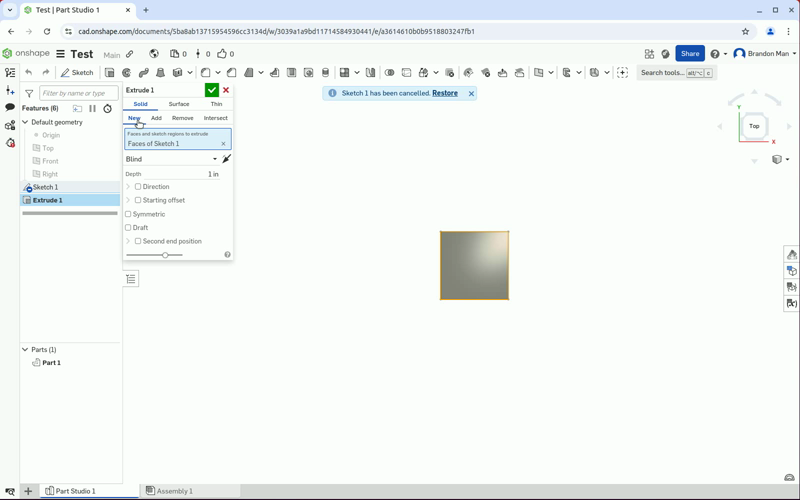
click(137, 120)
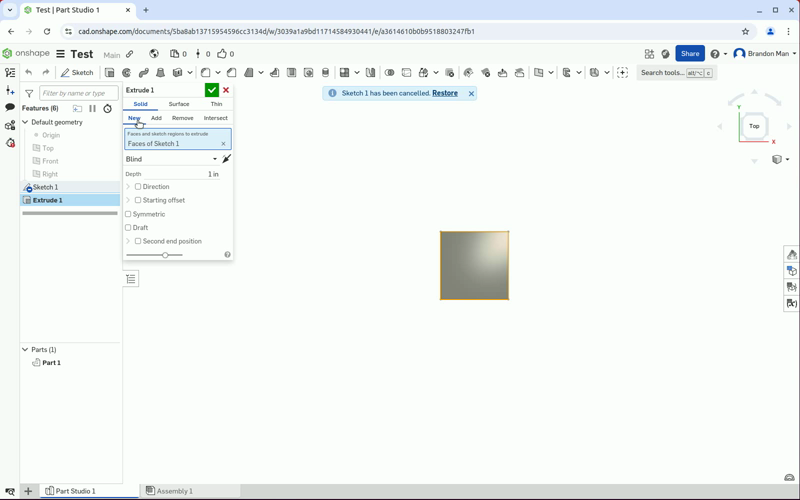
key(tab, 4)
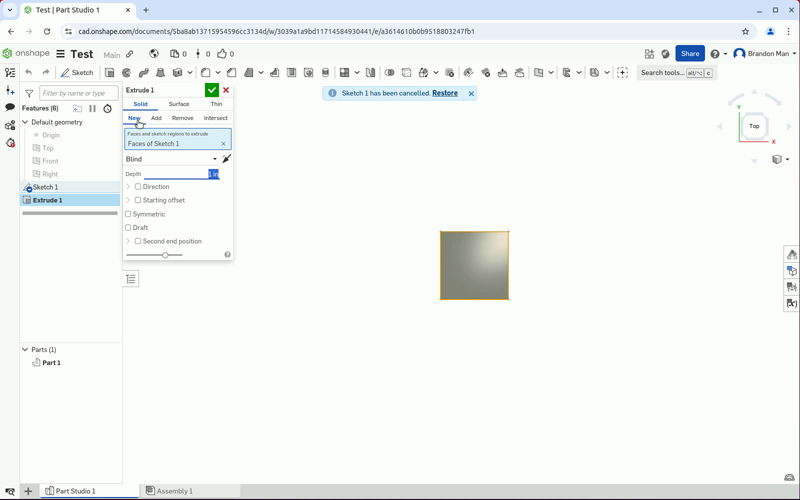
text(13.721)
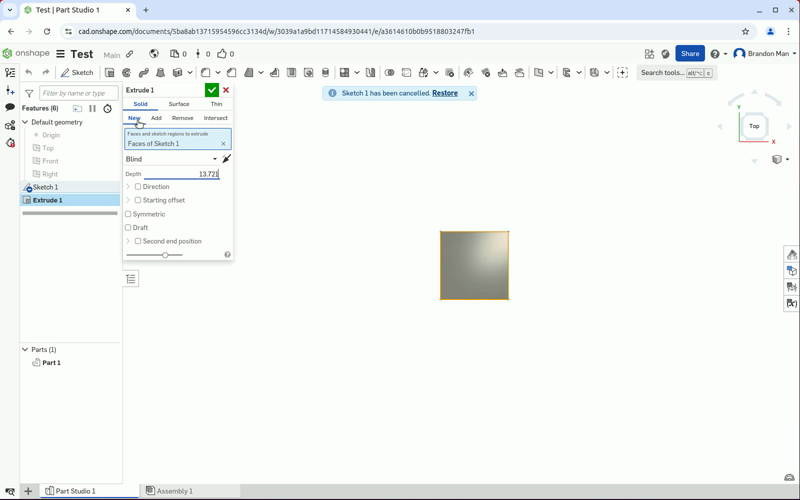
key(enter)
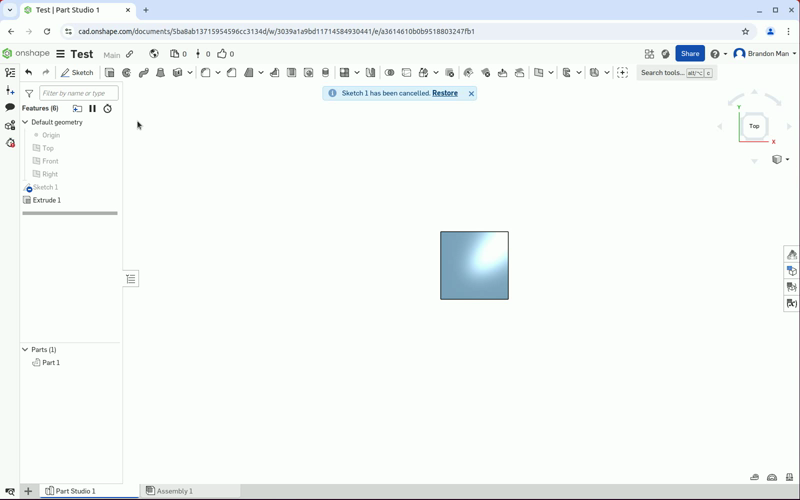
key(shift+h)
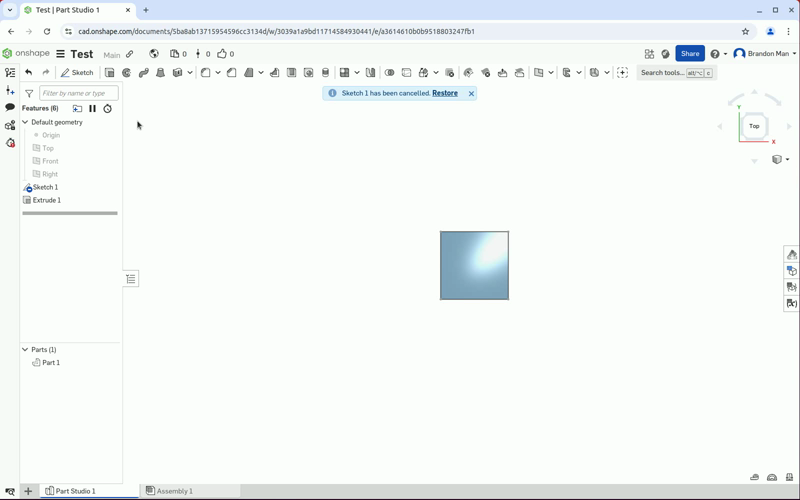
key(shift+h)
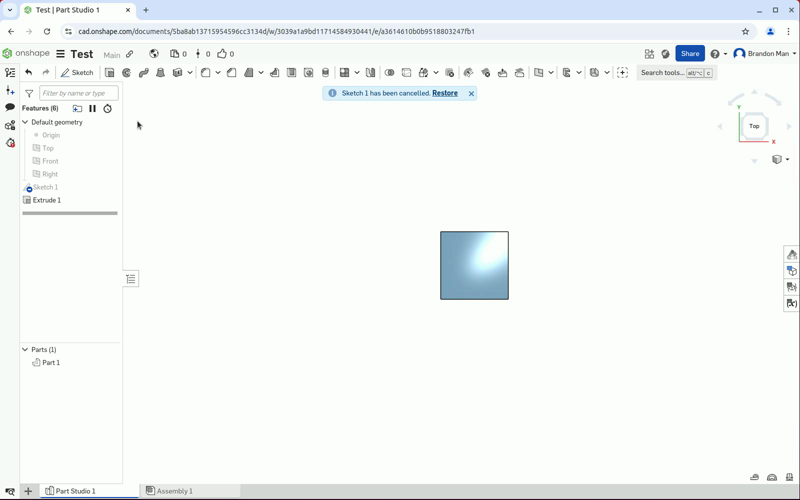
mouse_move(73, 189)
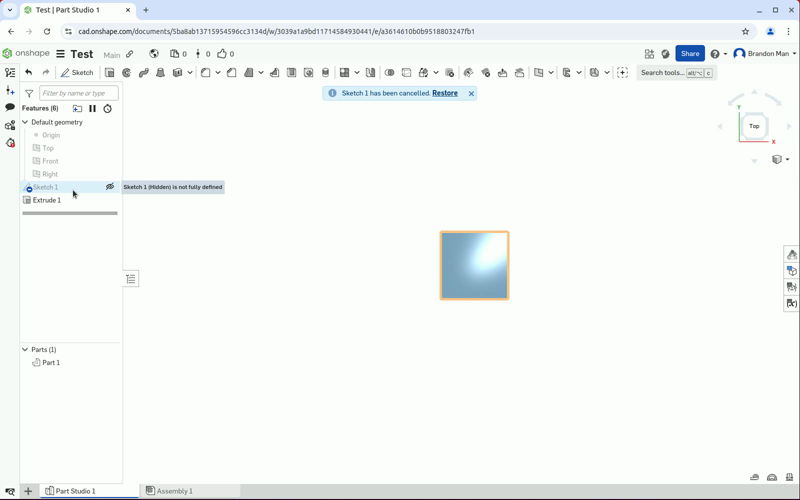
click(73, 189)
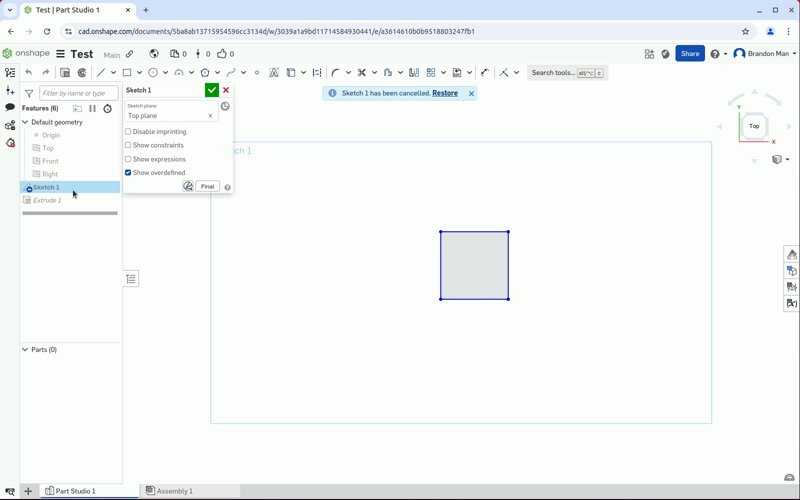
mouse_move(229, 92)
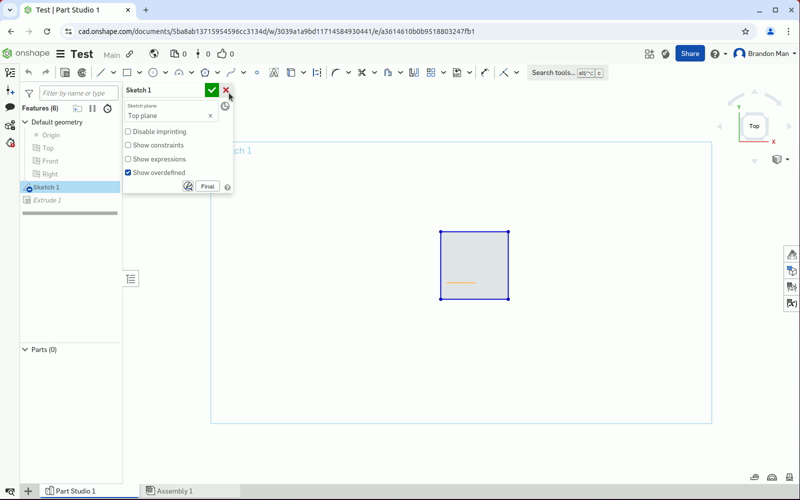
click(229, 92)
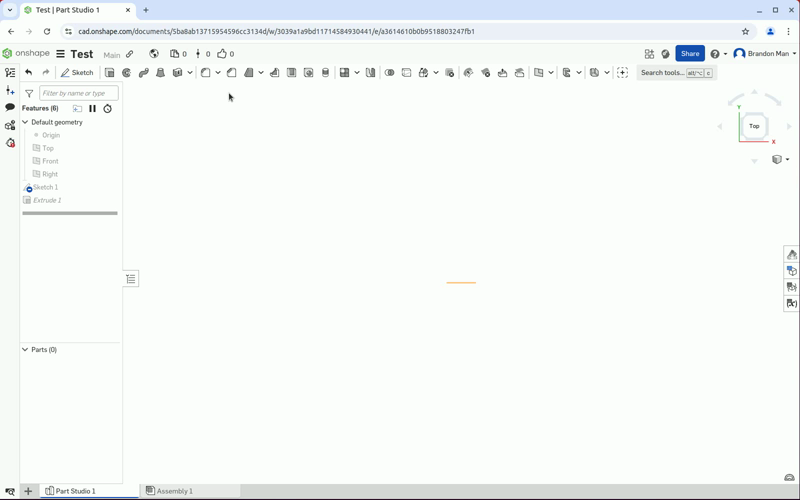
mouse_move(73, 352)
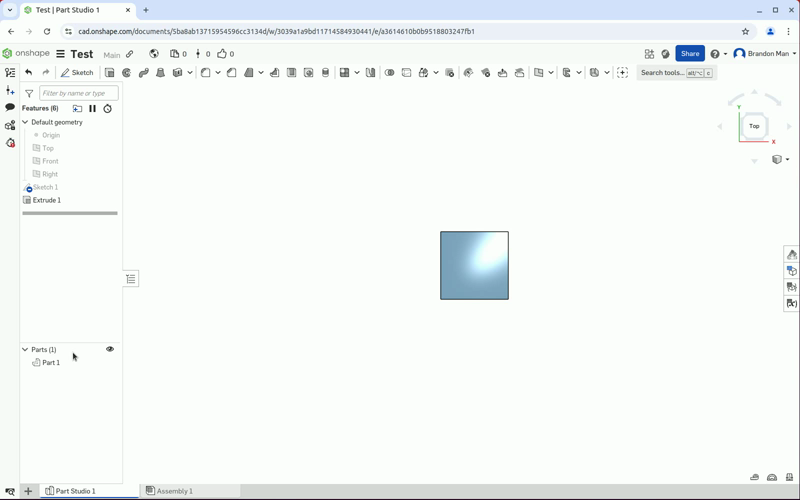
key(y)
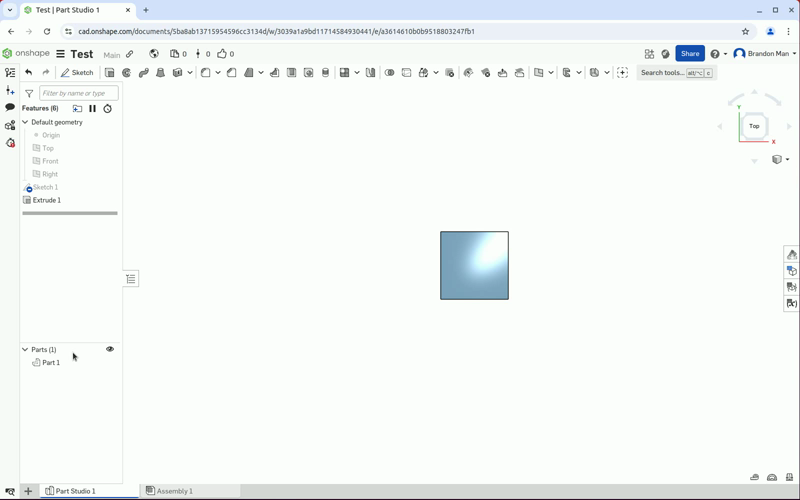
key(shift+p)
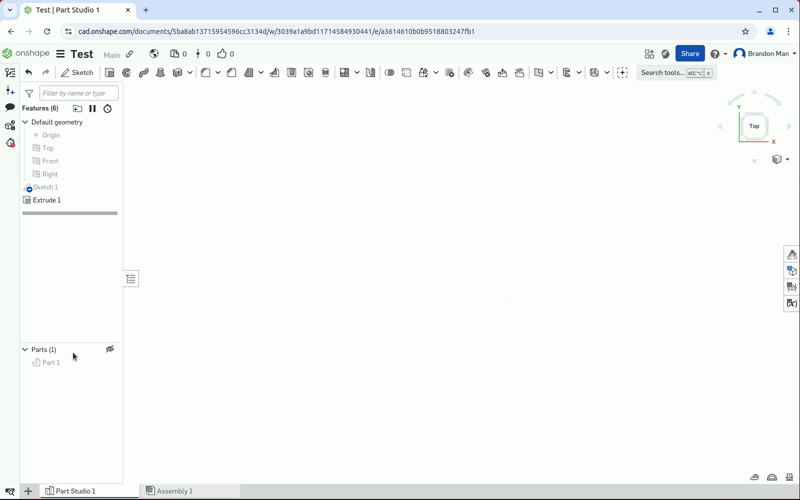
key(space)
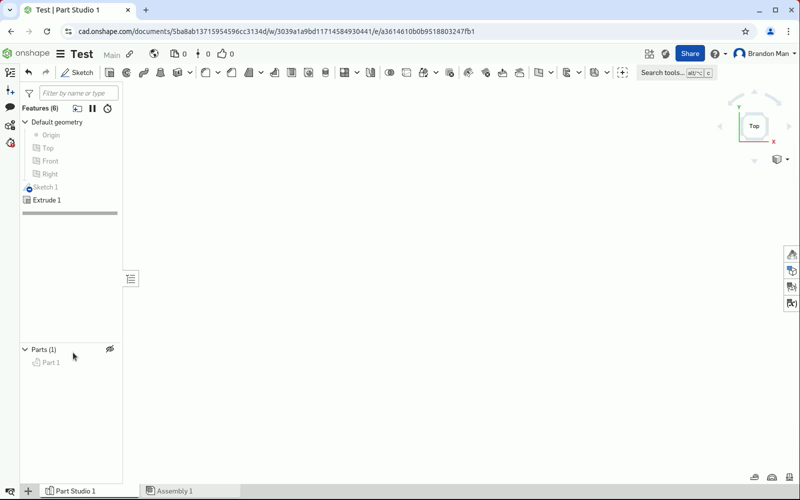
key_down(shift)
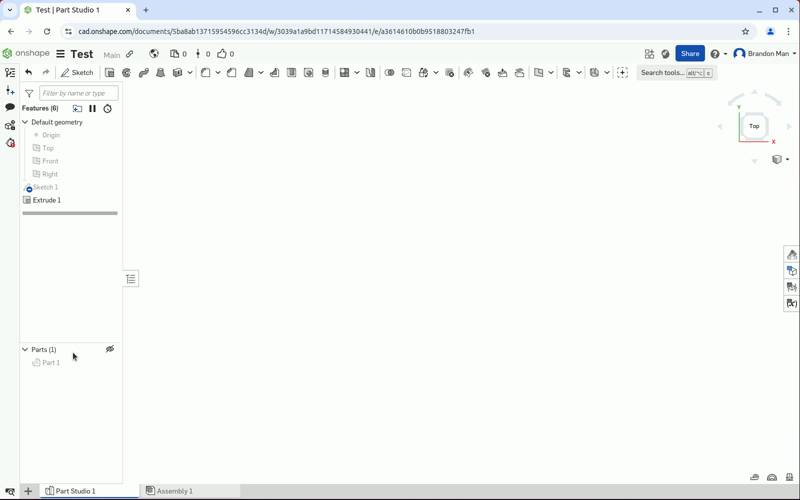
key(up)
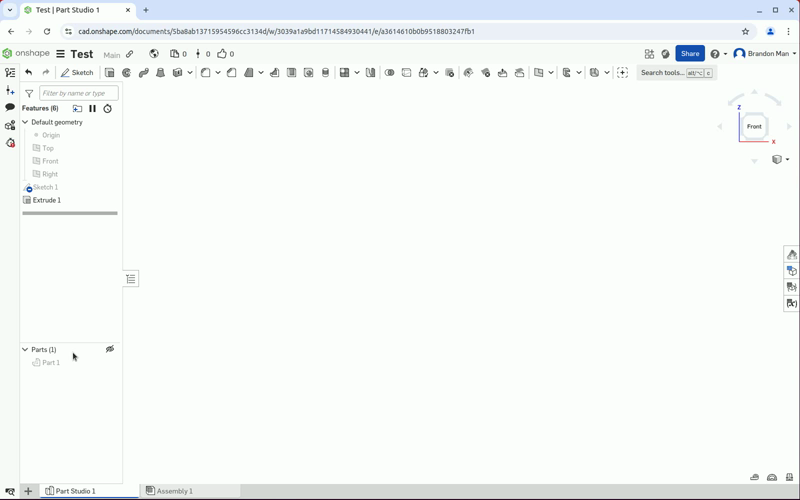
key_up(shift)
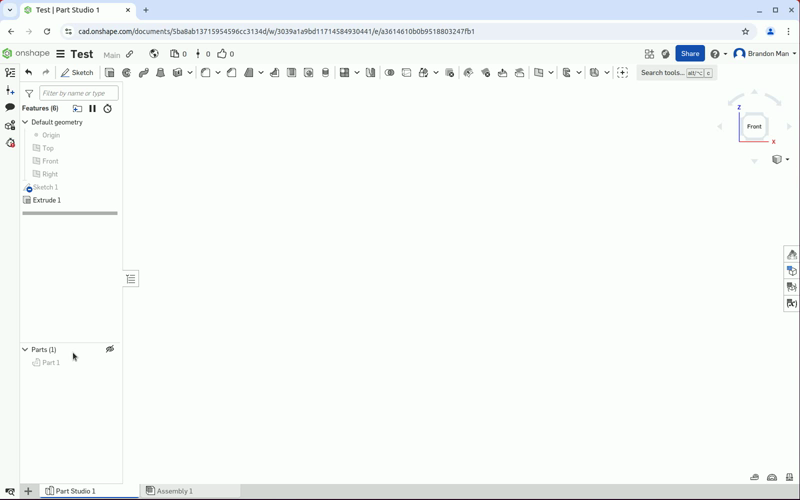
key(space)
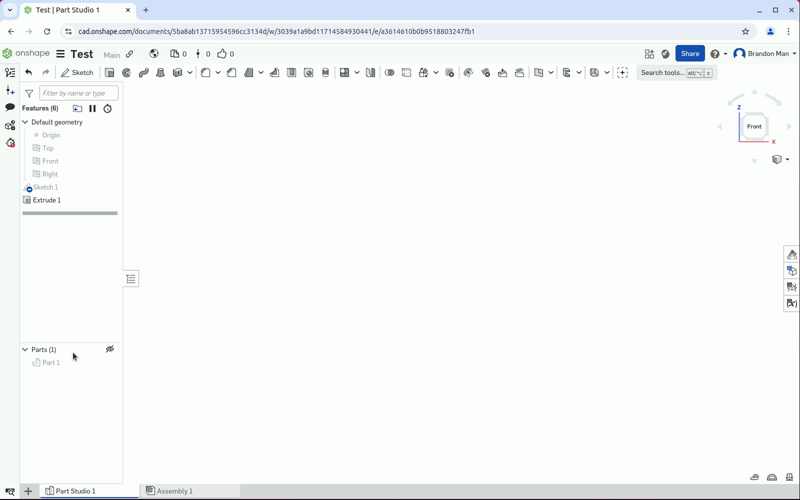
key_down(shift)
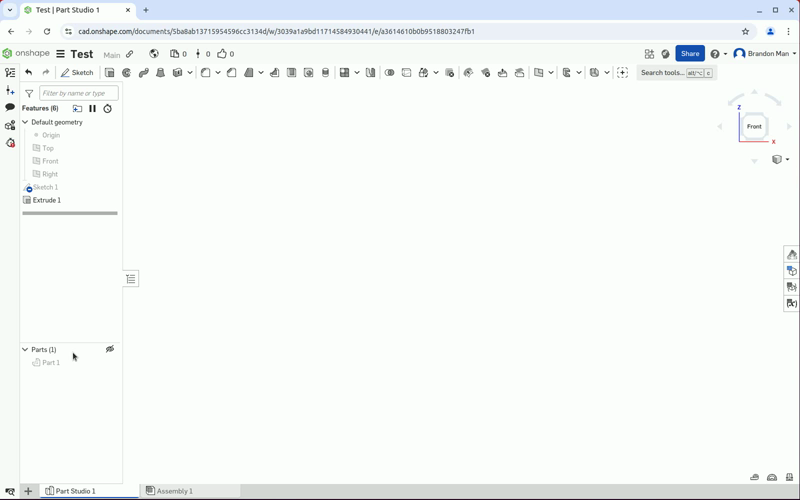
key(left)
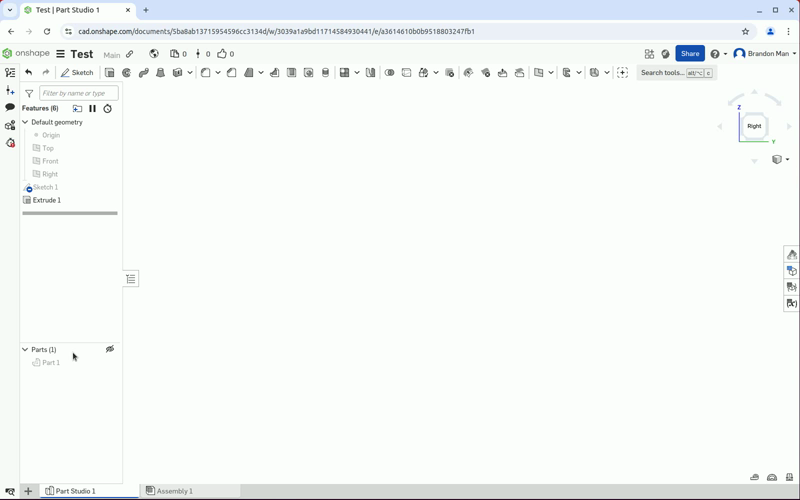
key_up(shift)
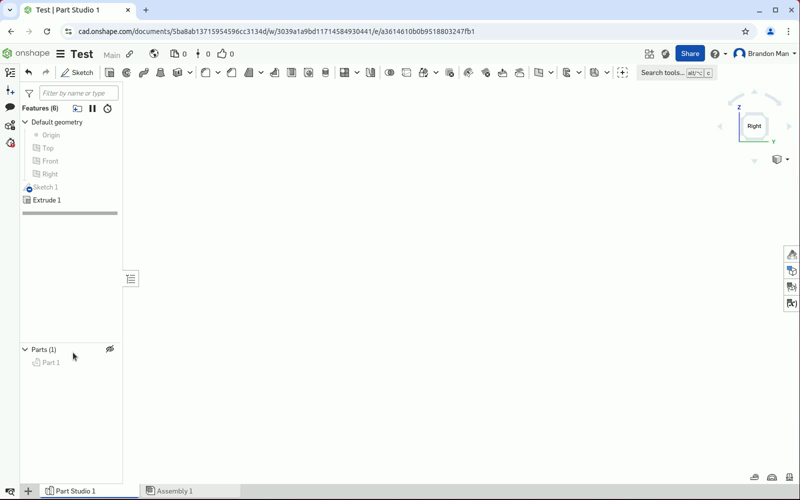
mouse_move(73, 352)
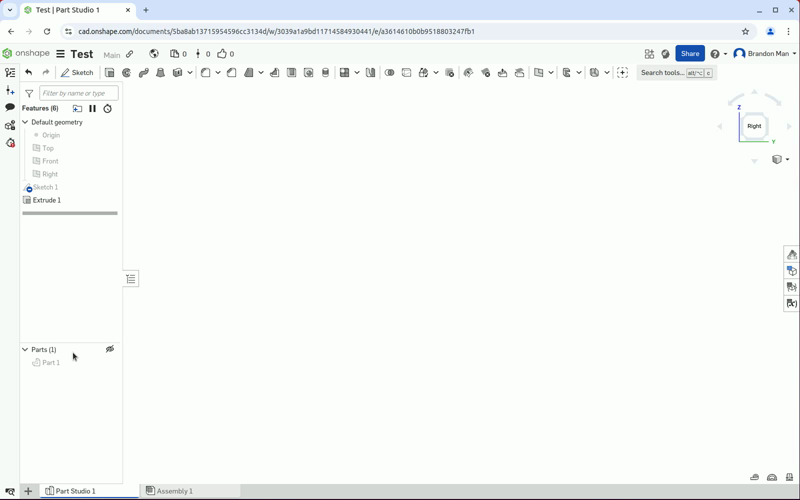
key(shift+y)
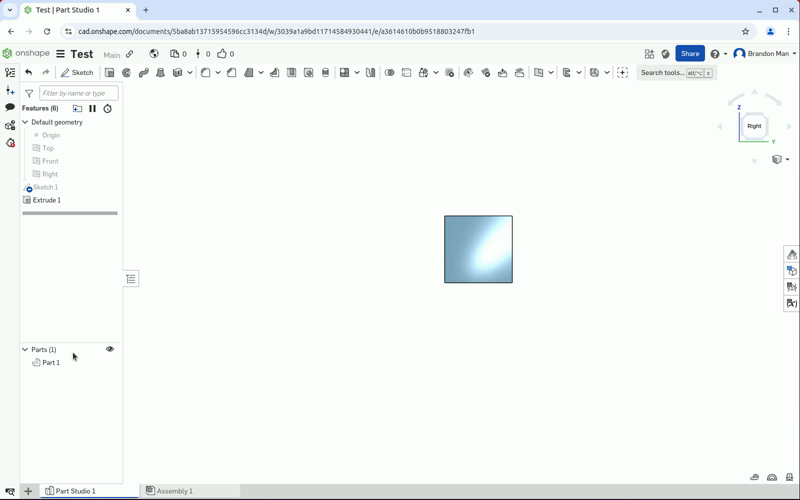
mouse_move(541, 75)
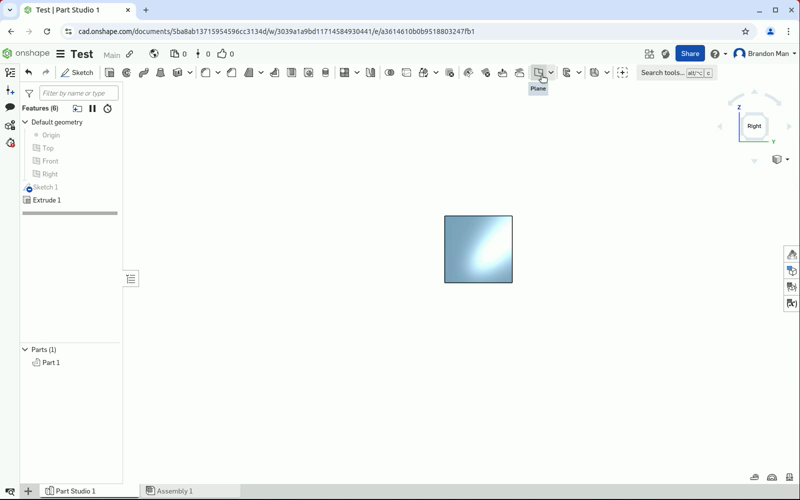
click(541, 75)
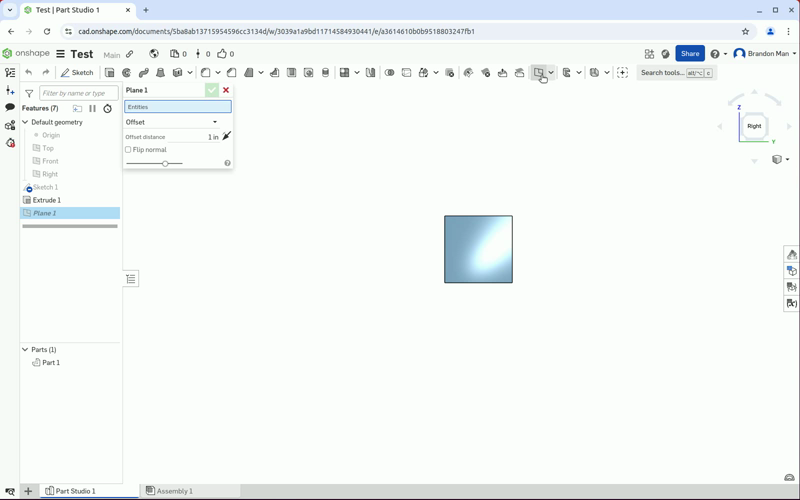
mouse_move(73, 176)
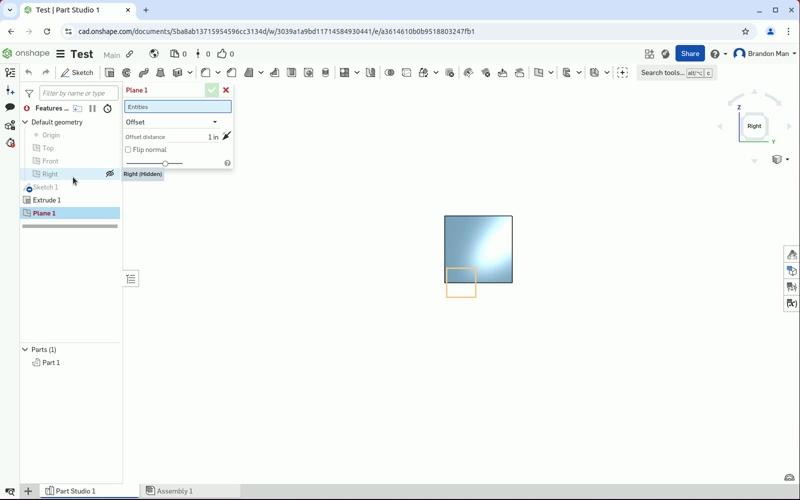
click(73, 176)
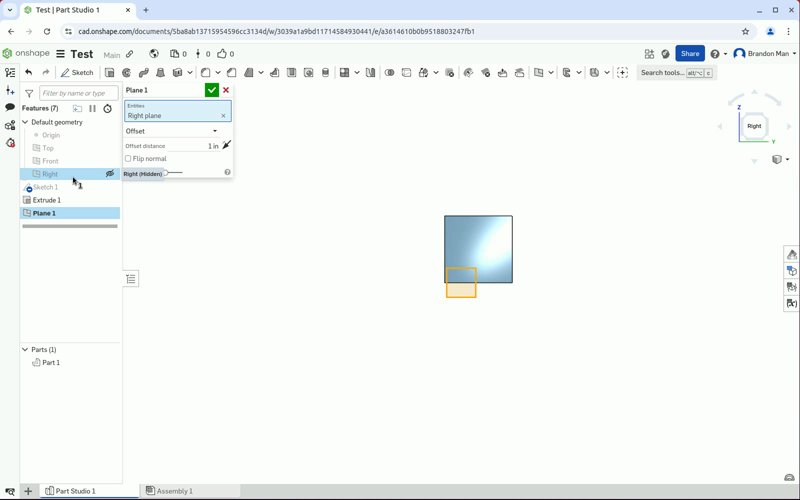
key(tab, 2)
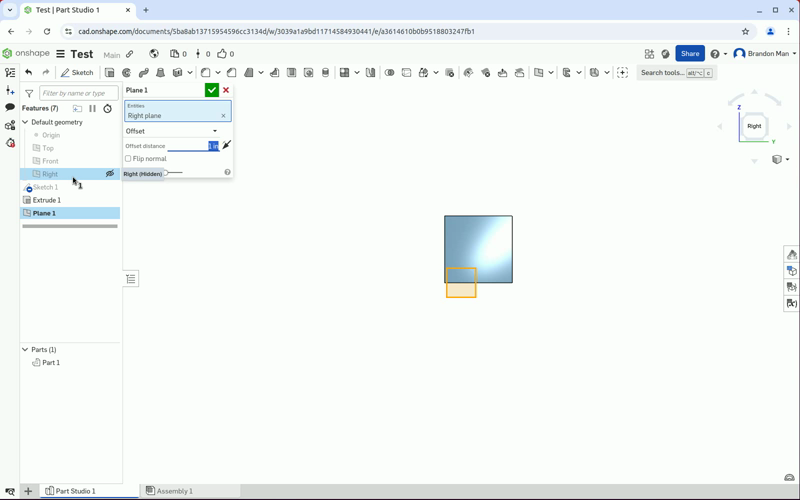
text(9.397)
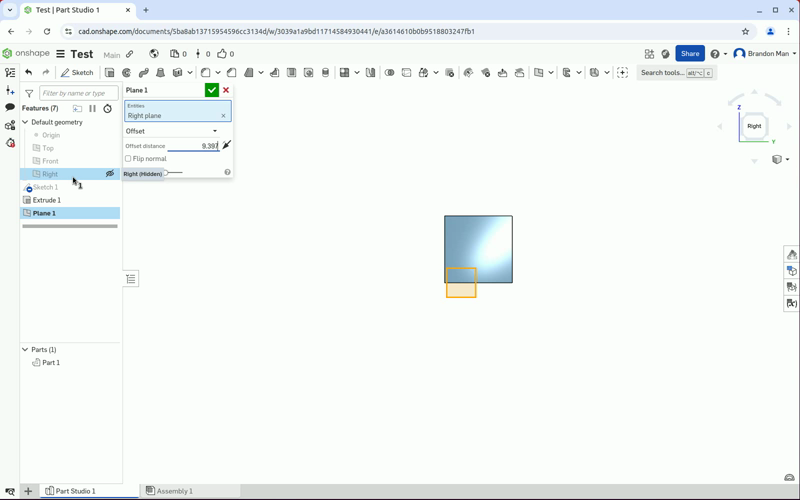
key(enter, 2)
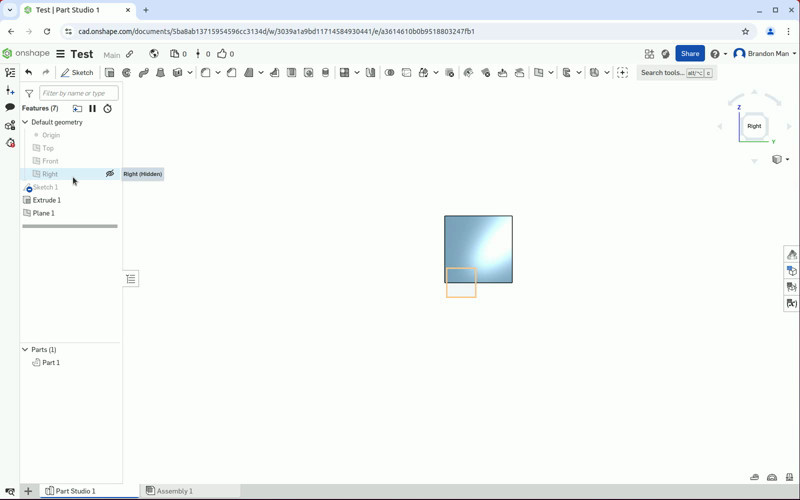
key(shift+s)
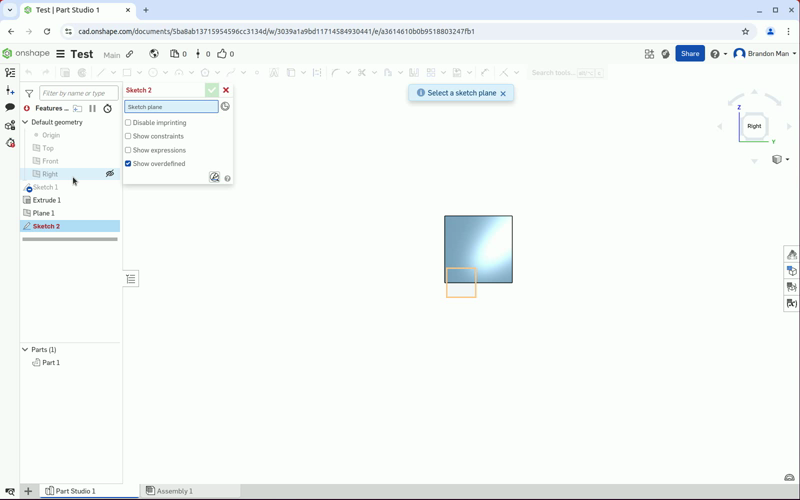
mouse_move(73, 215)
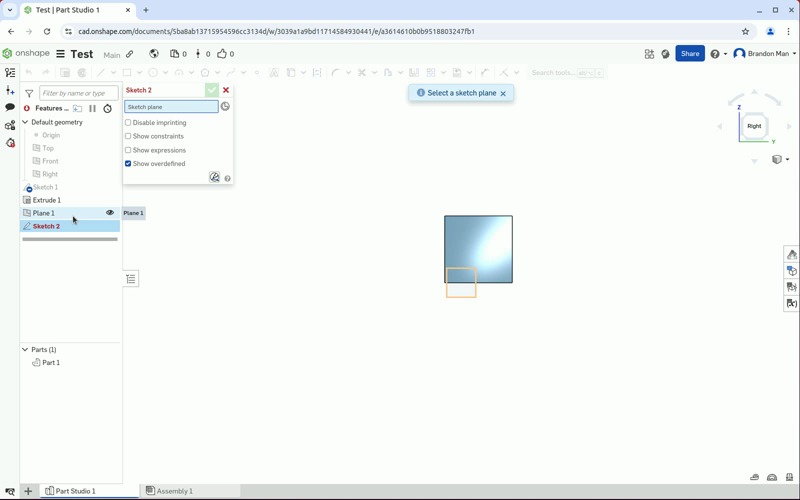
click(73, 215)
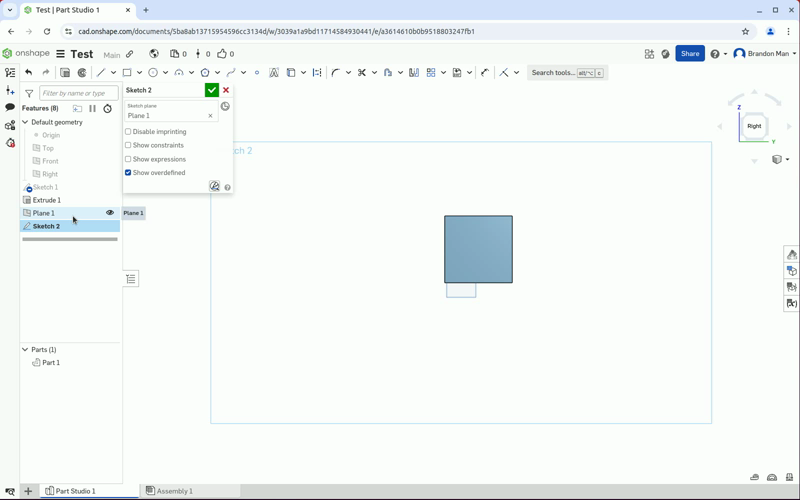
mouse_move(73, 352)
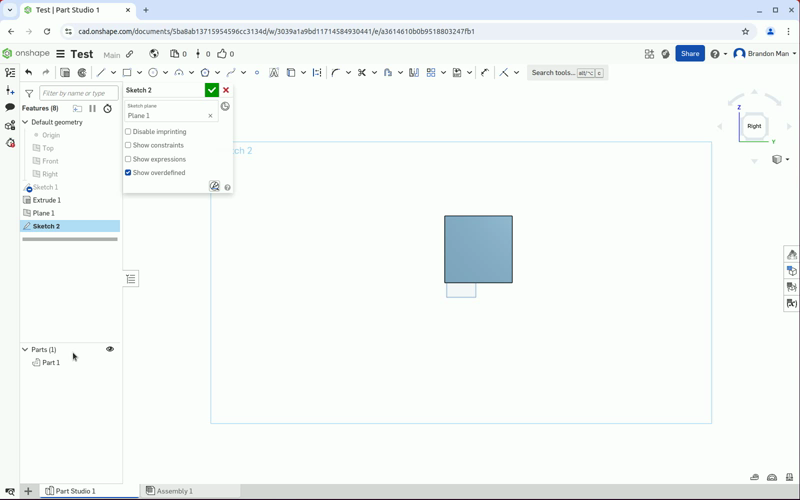
key(y)
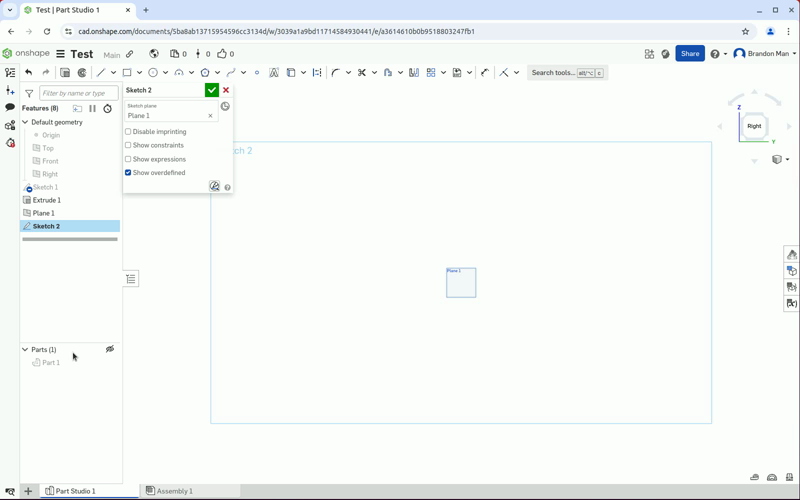
key(l)
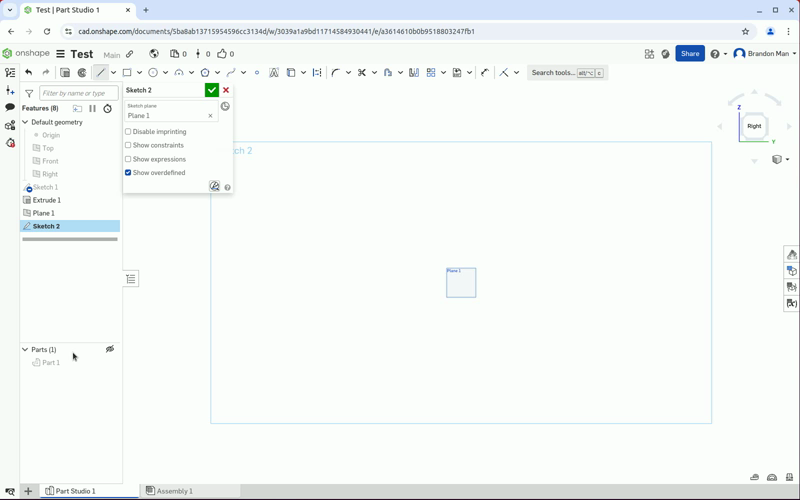
key_down(shift)
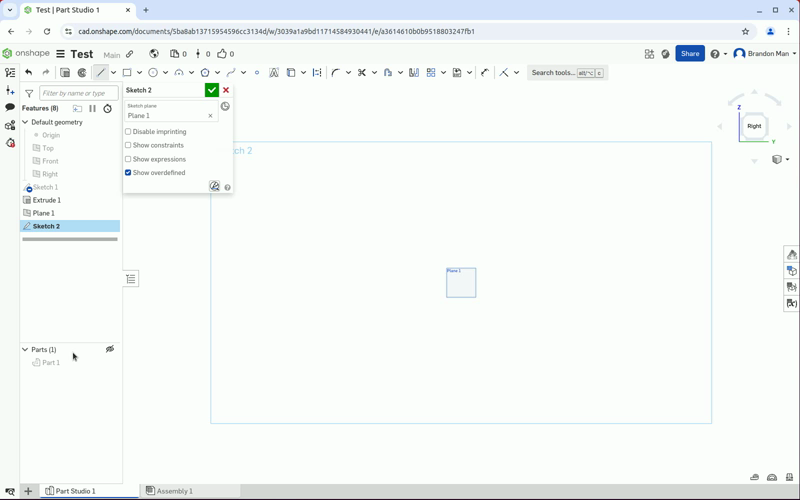
mouse_move(466, 282)
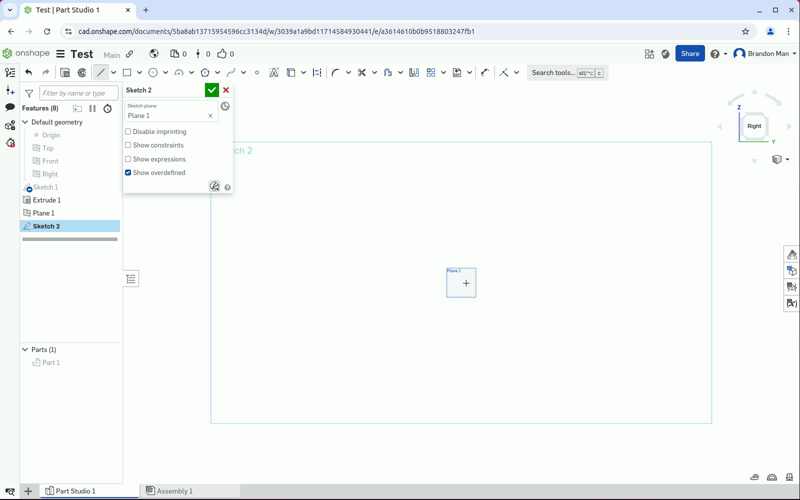
click(466, 282)
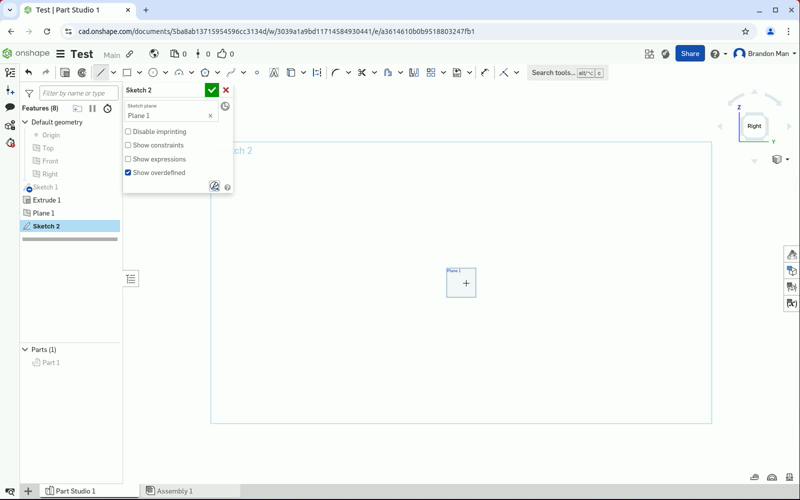
key_up(shift)
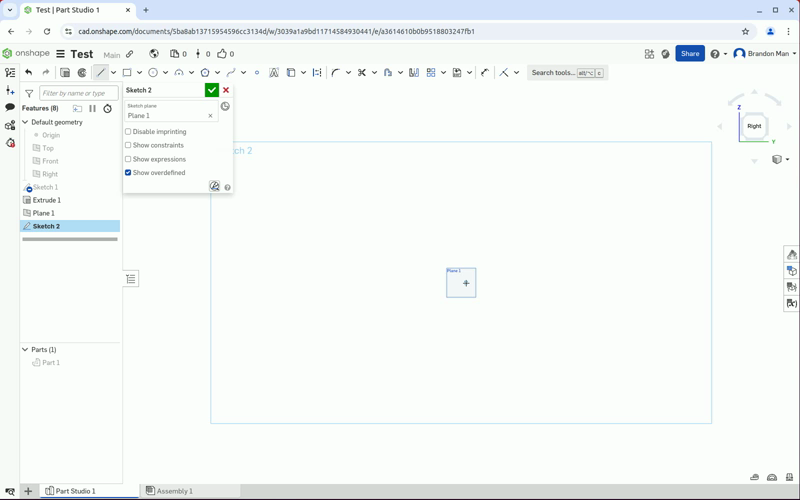
key_down(shift)
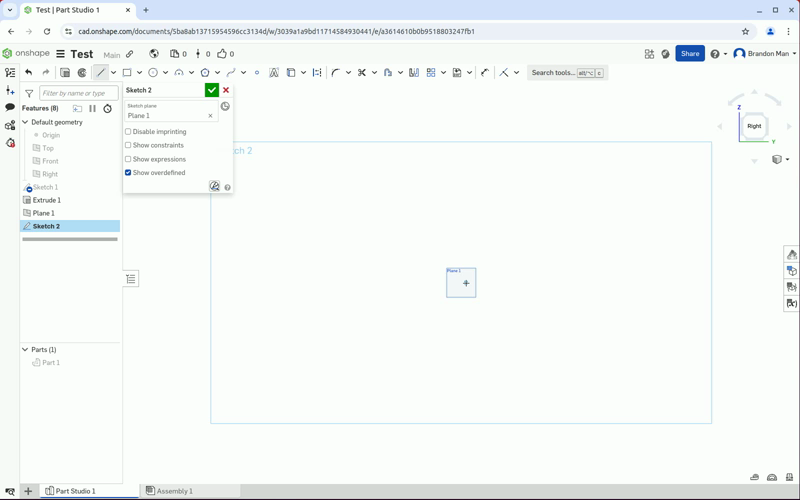
mouse_move(496, 282)
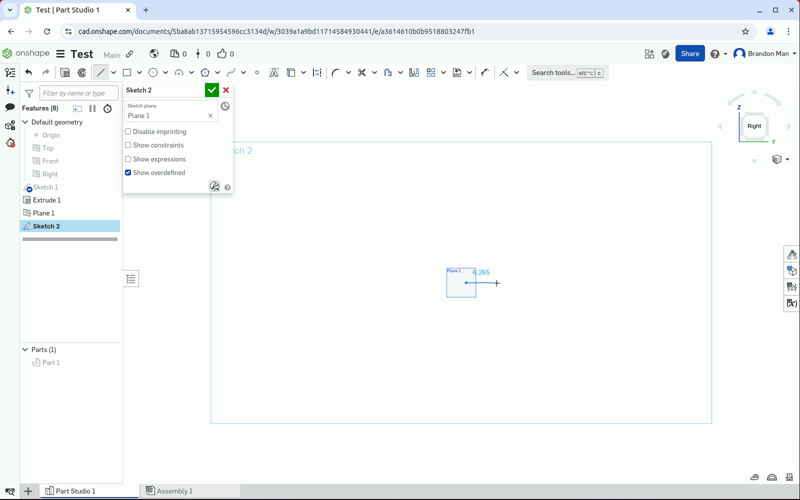
mouse_move(511, 282)
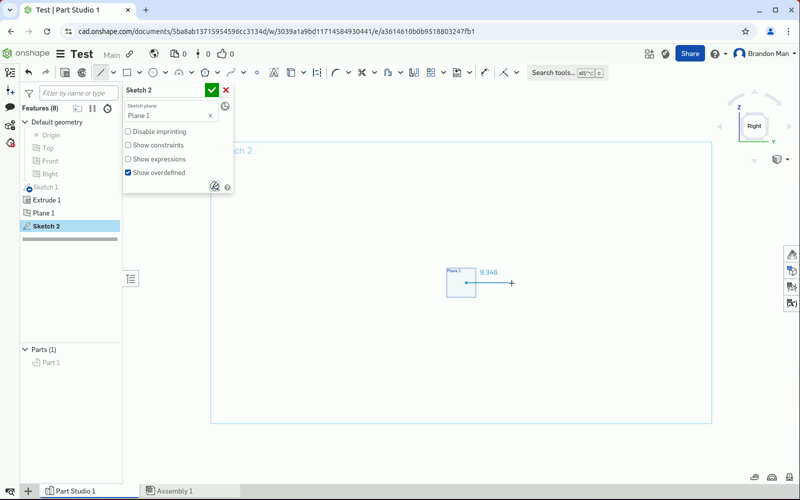
click(511, 282)
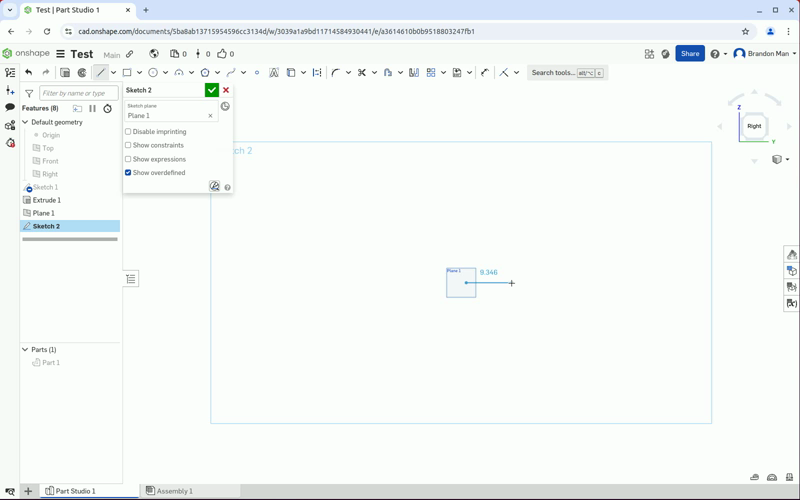
key_up(shift)
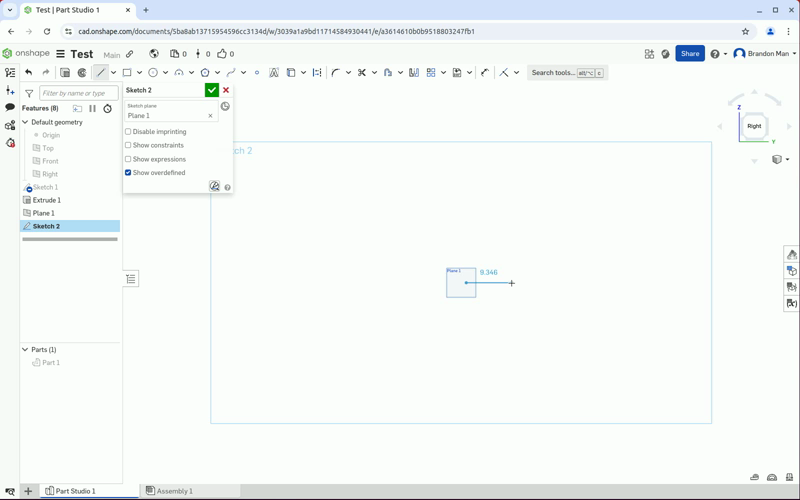
key_down(shift)
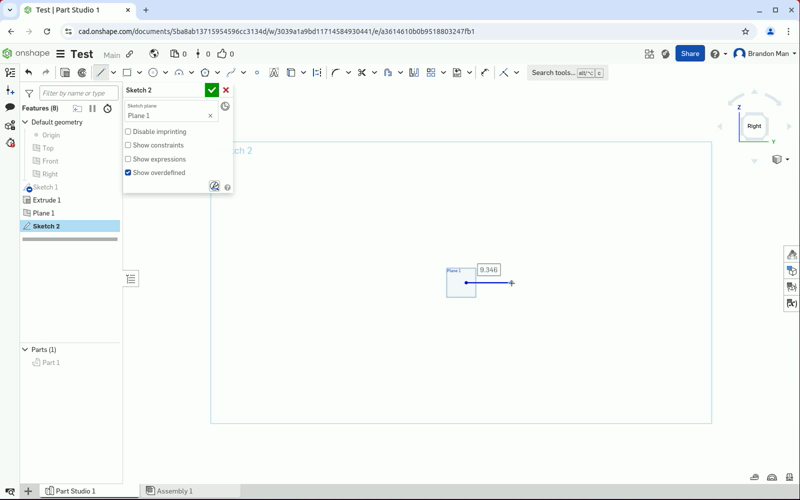
mouse_move(541, 282)
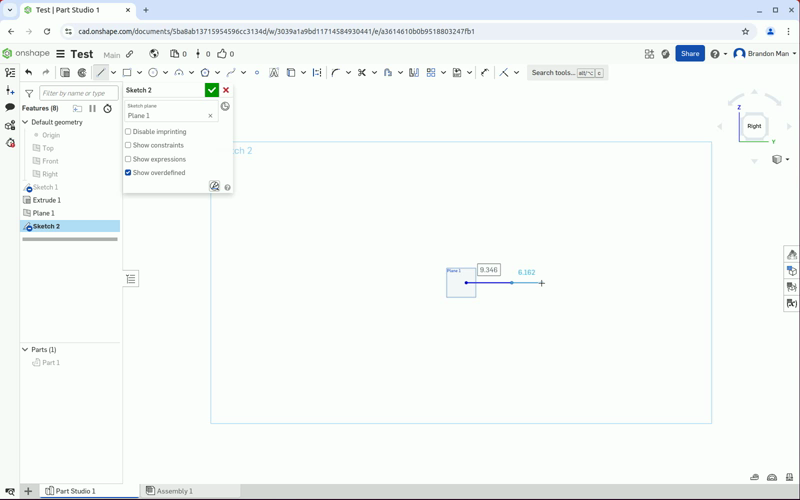
mouse_move(511, 237)
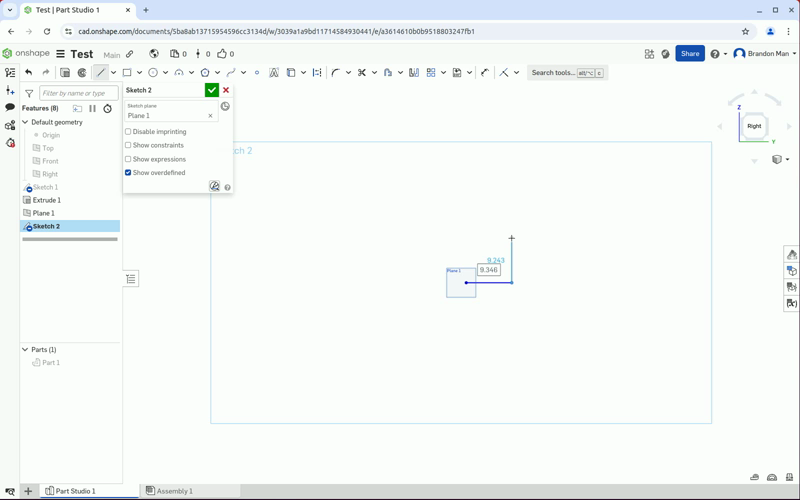
click(511, 237)
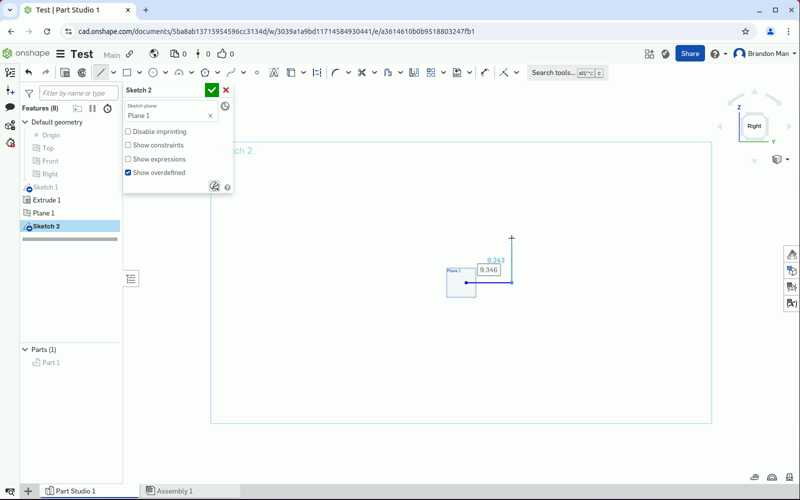
key_up(shift)
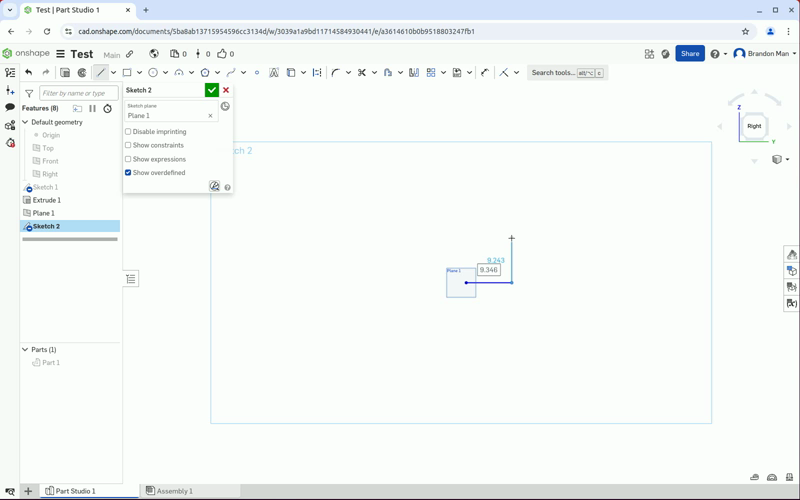
key_down(shift)
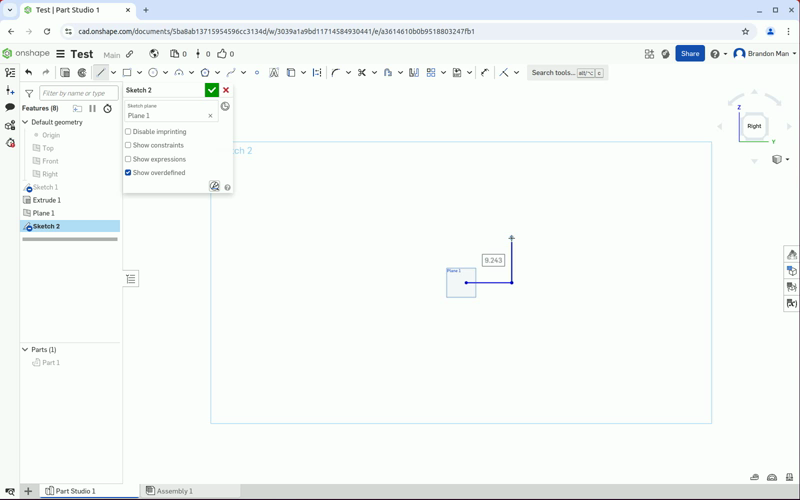
mouse_move(466, 282)
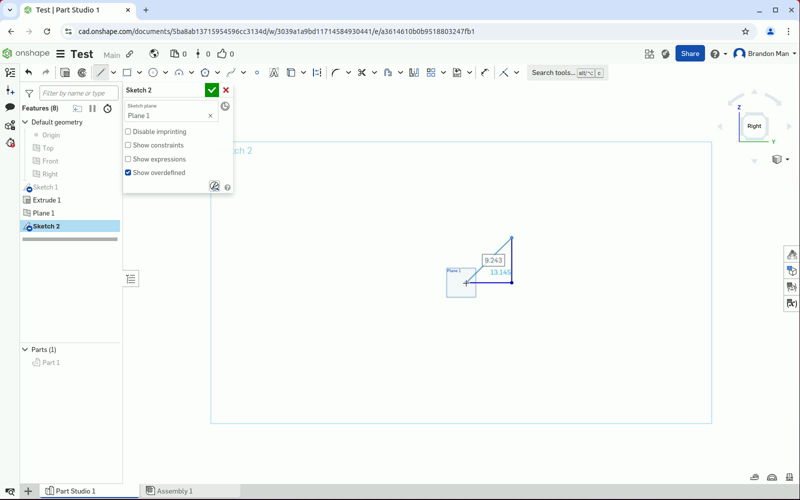
key_up(shift)
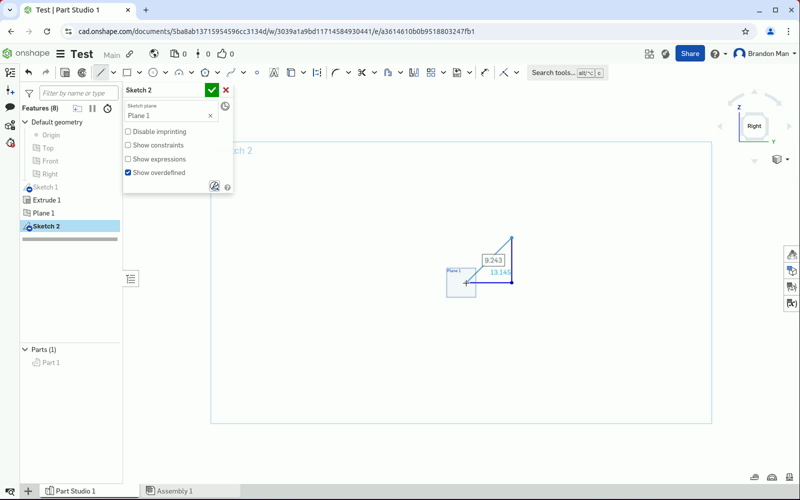
click(466, 282)
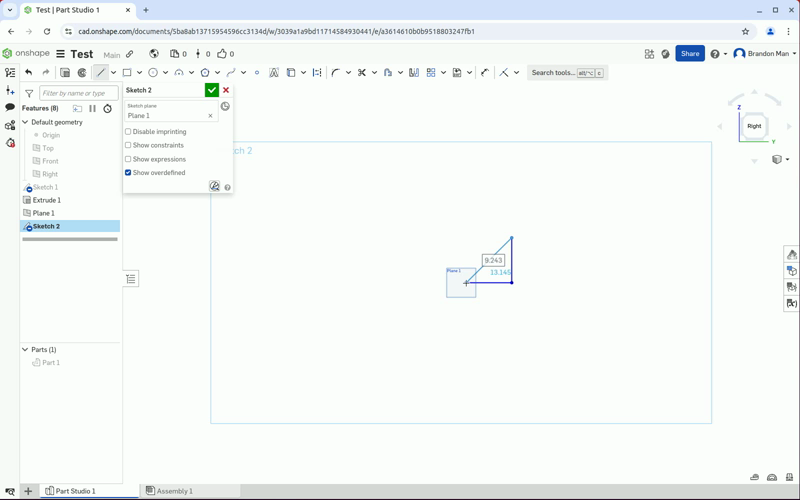
key(esc)
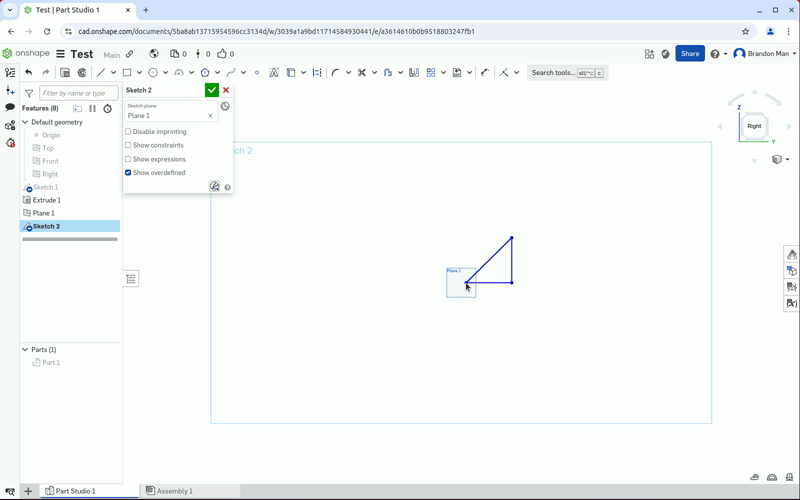
mouse_move(488, 264)
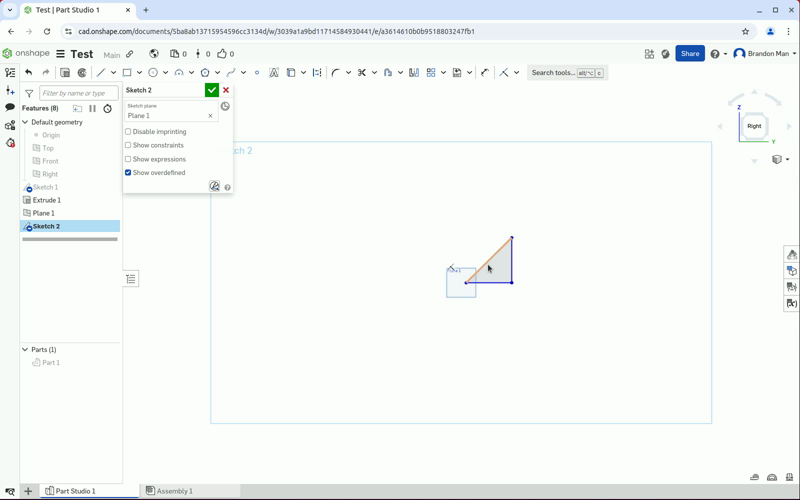
scroll(6)
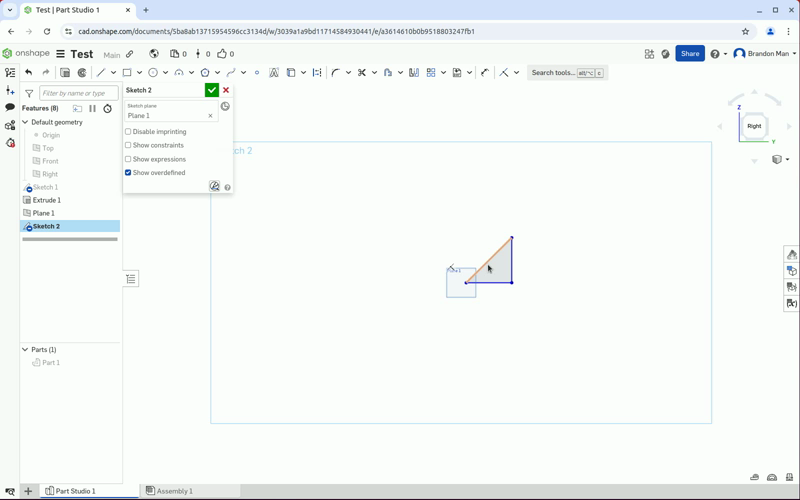
scroll(6)
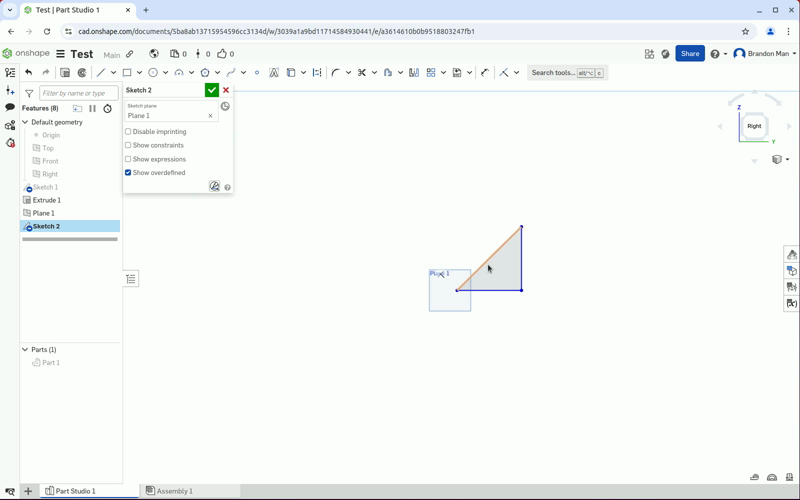
scroll(6)
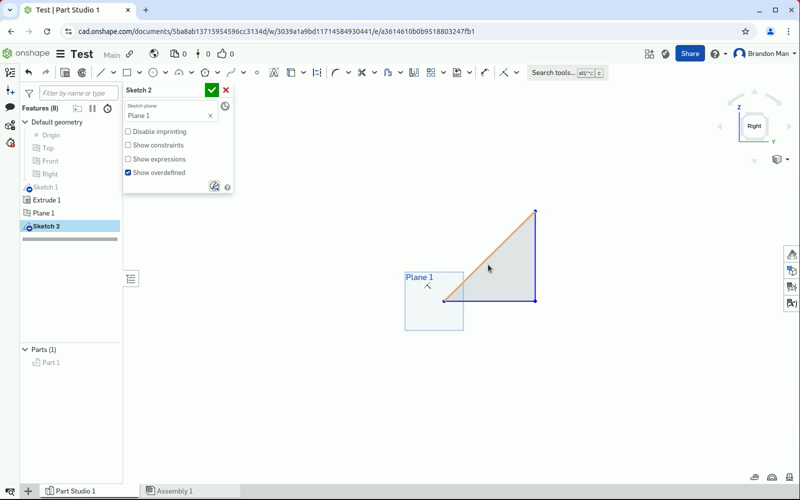
scroll(6)
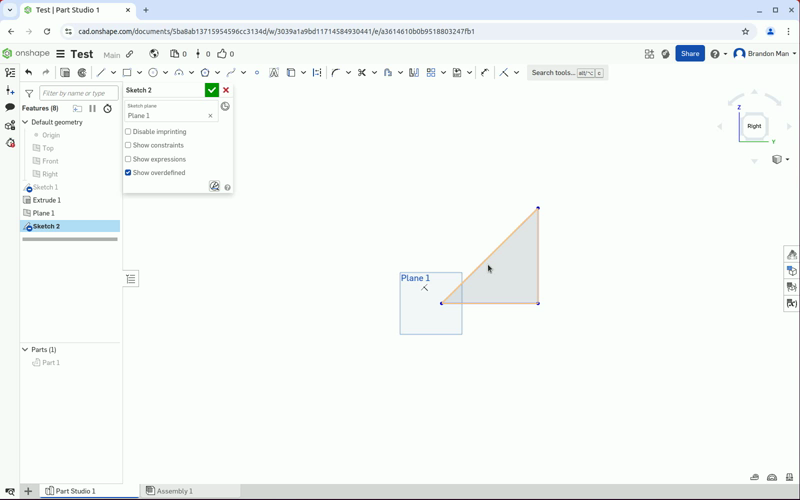
scroll(6)
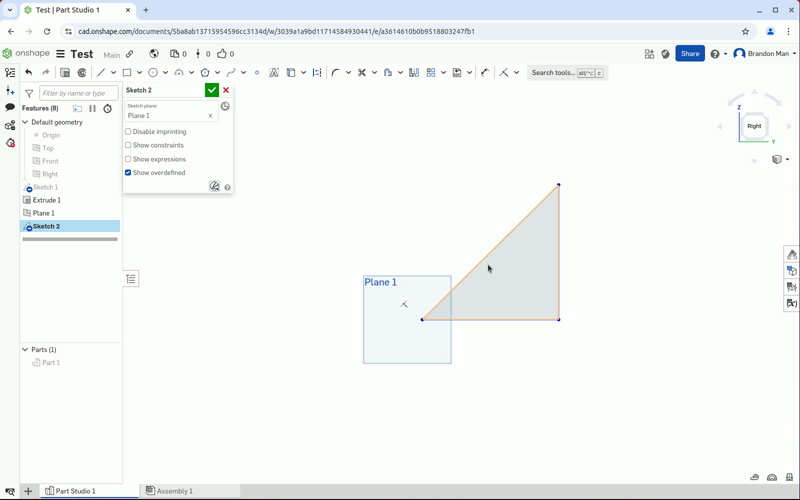
scroll(6)
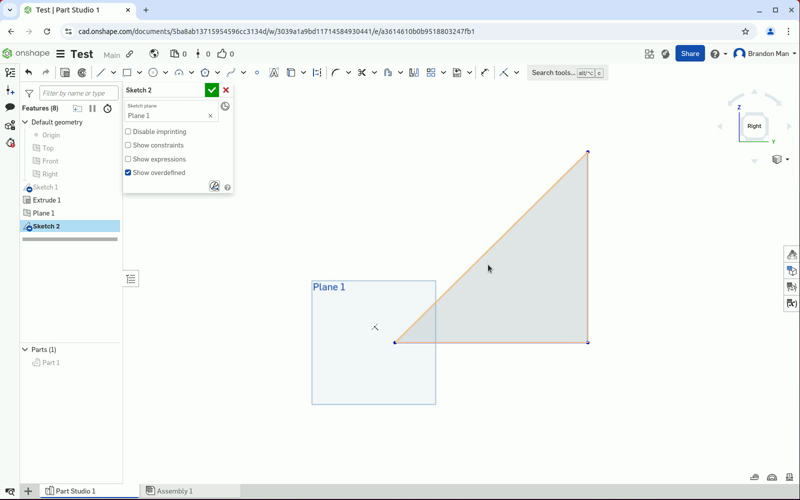
scroll(6)
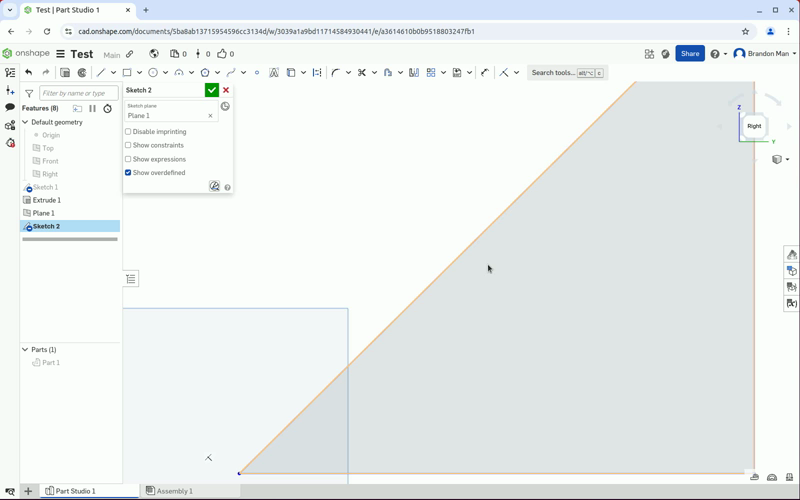
click(488, 264)
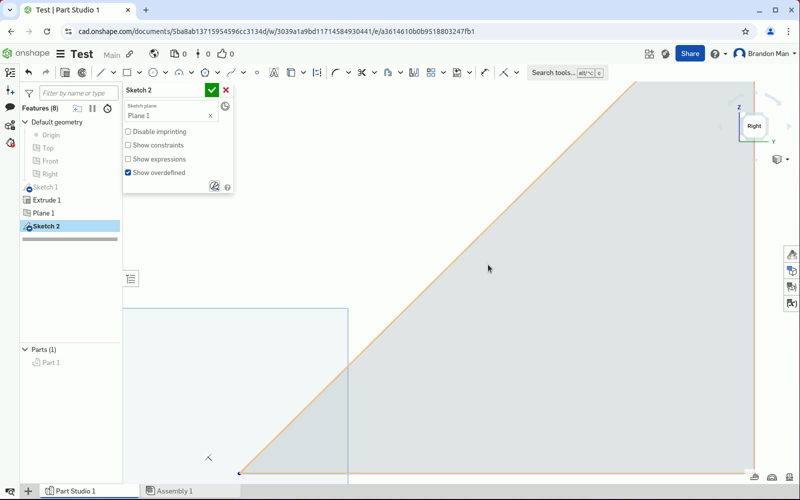
scroll(-6)
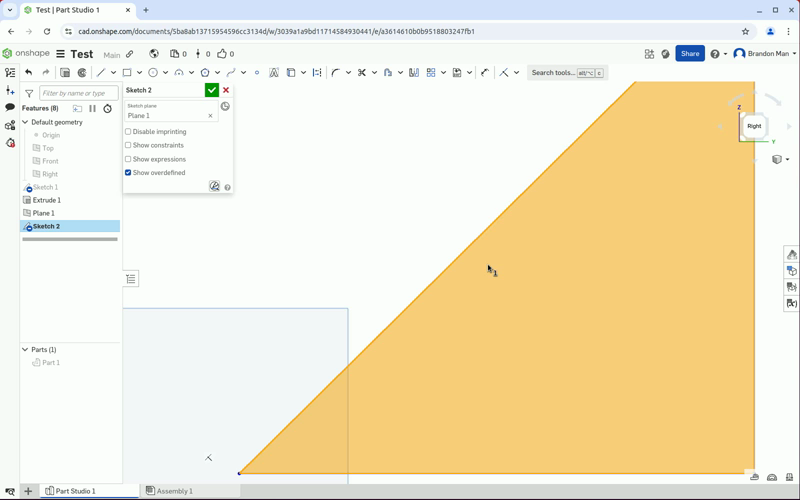
scroll(-6)
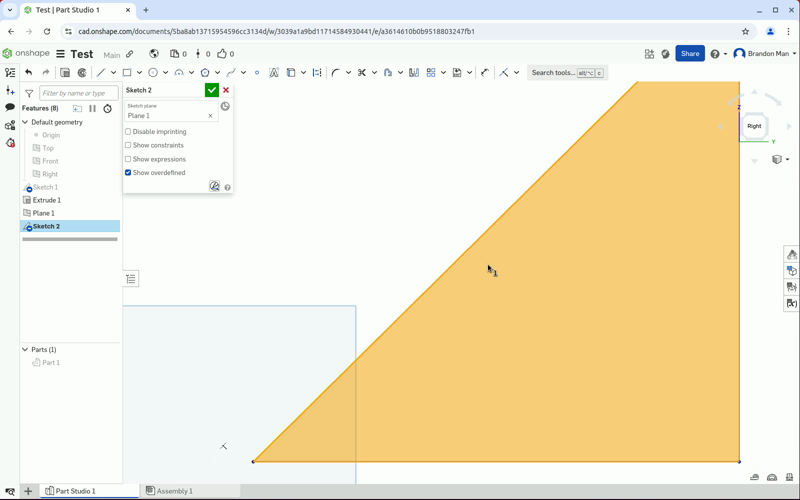
scroll(-6)
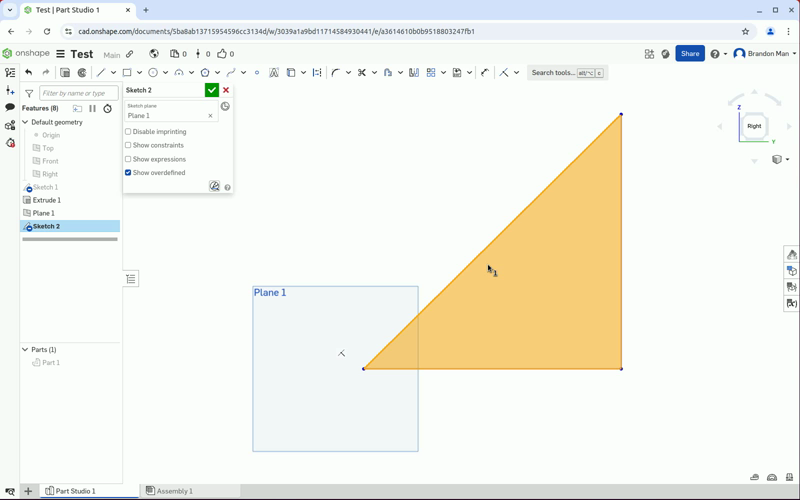
scroll(-6)
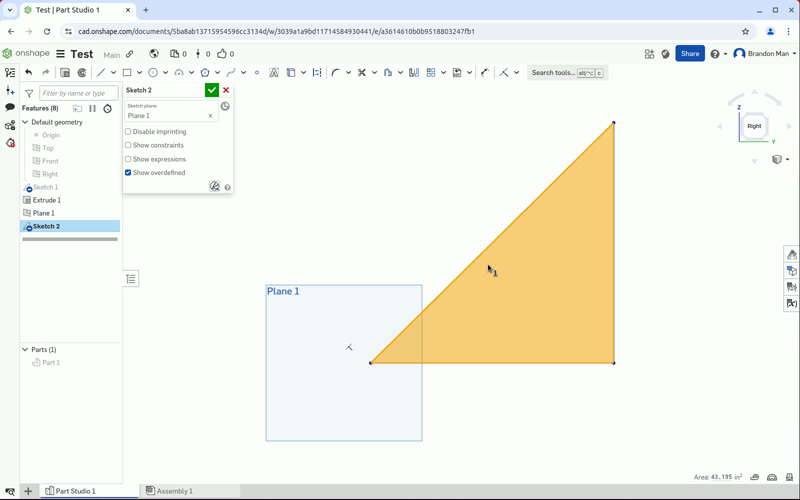
scroll(-6)
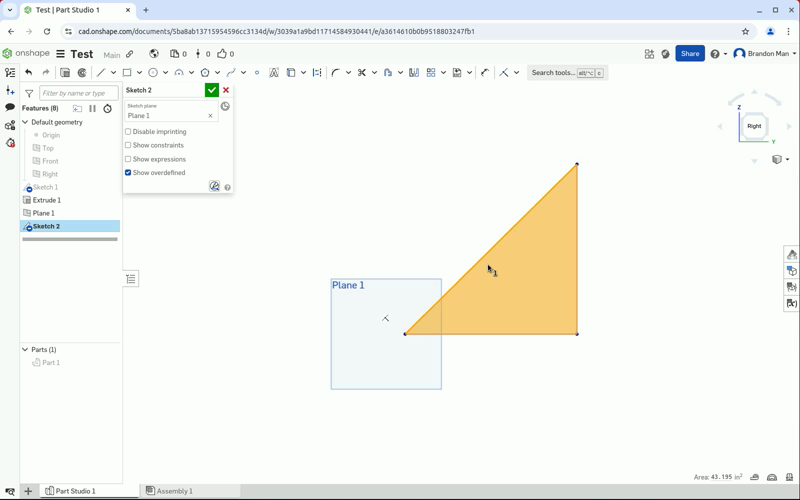
scroll(-6)
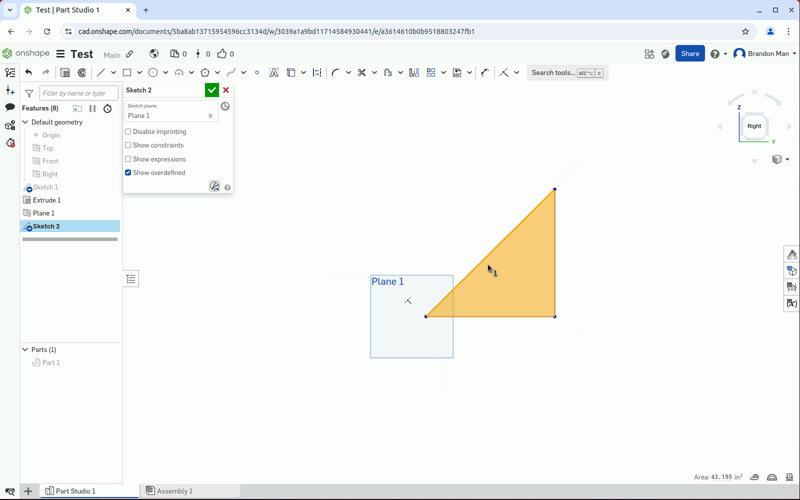
scroll(-6)
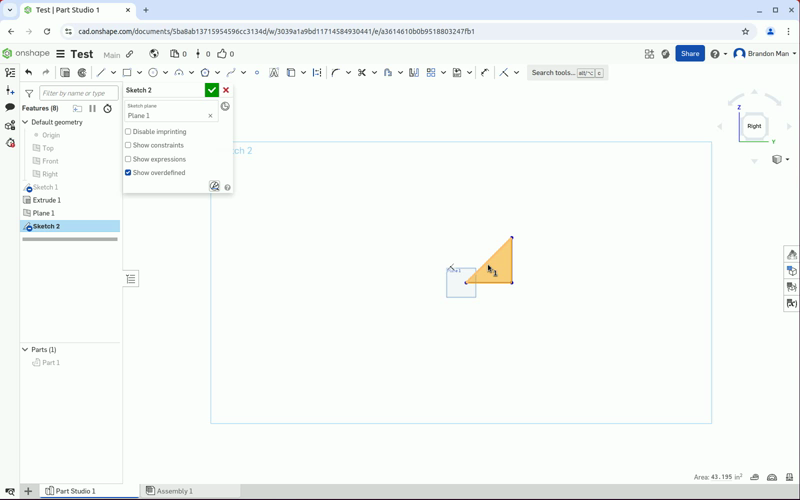
mouse_move(73, 352)
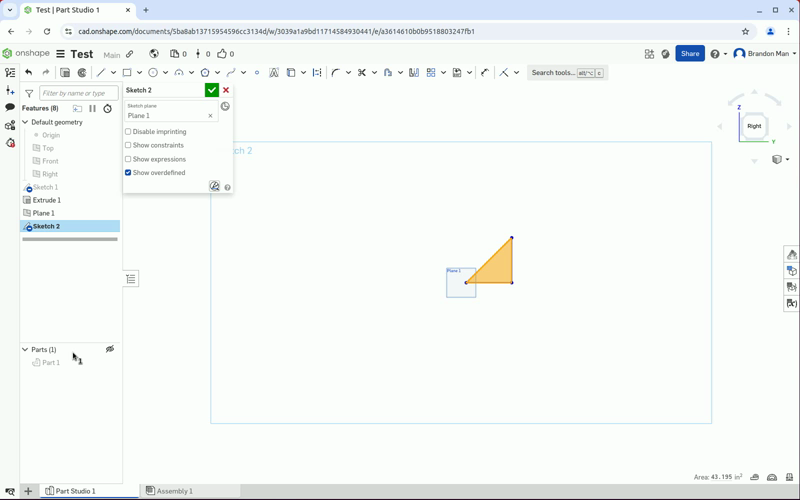
key(shift+y)
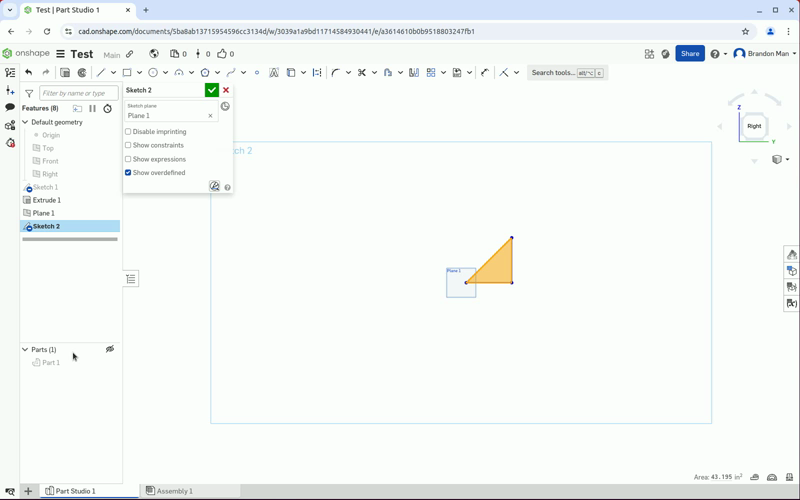
key(shift+e)
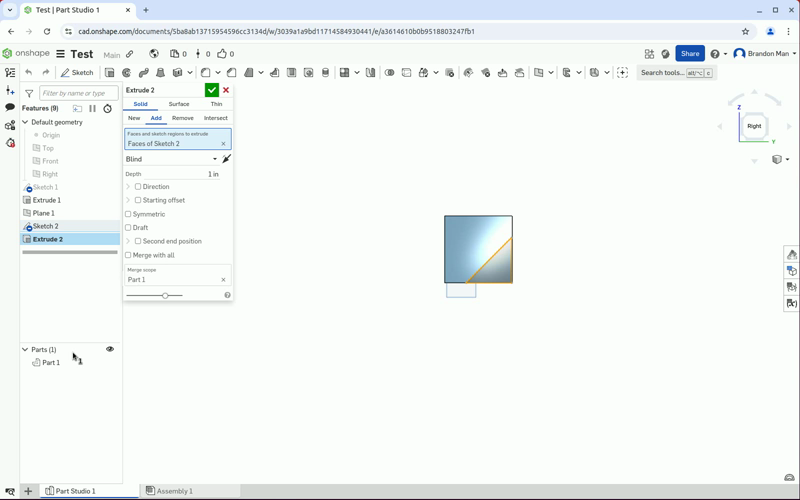
mouse_move(143, 106)
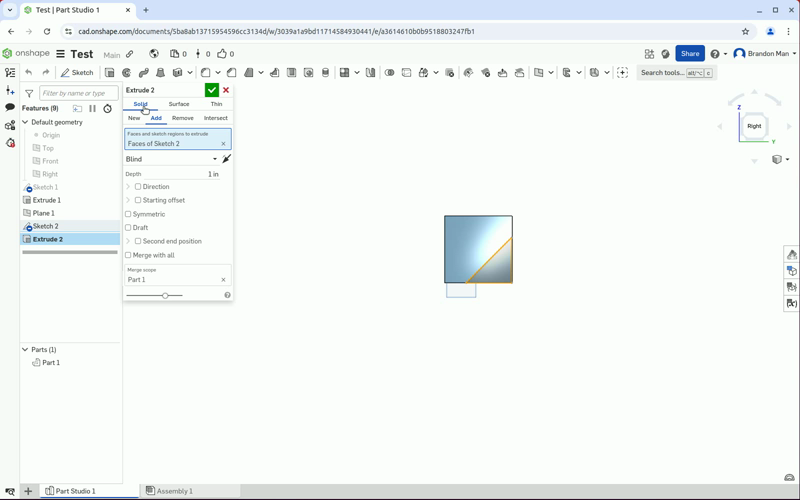
click(143, 106)
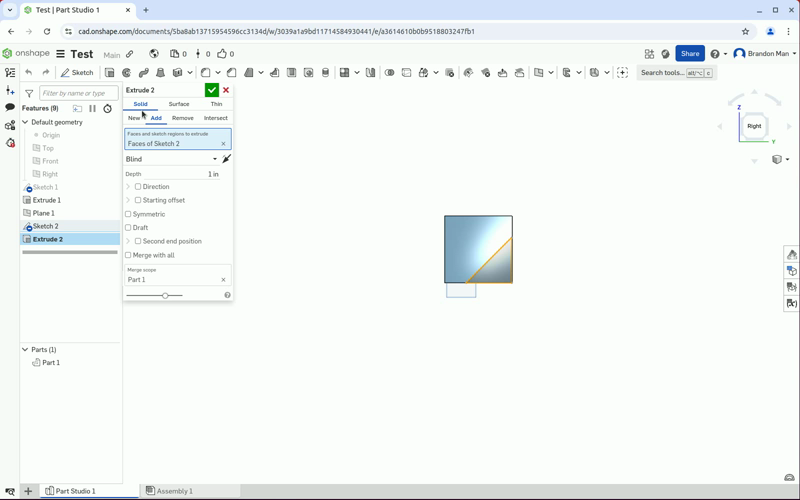
mouse_move(137, 120)
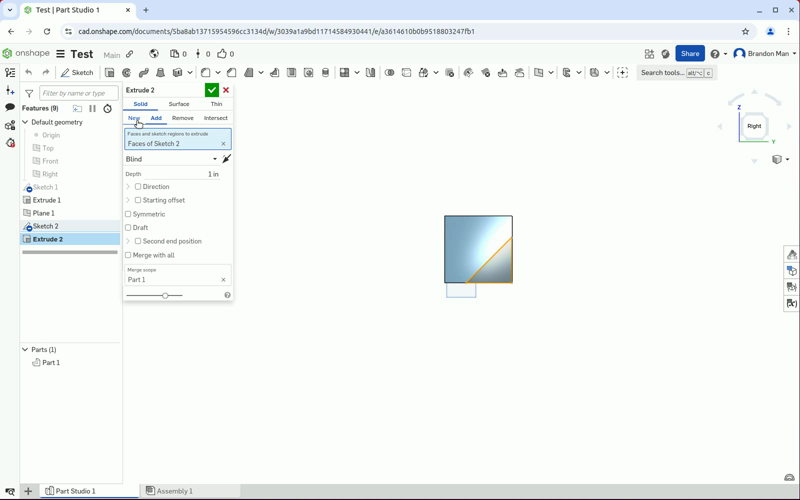
click(137, 120)
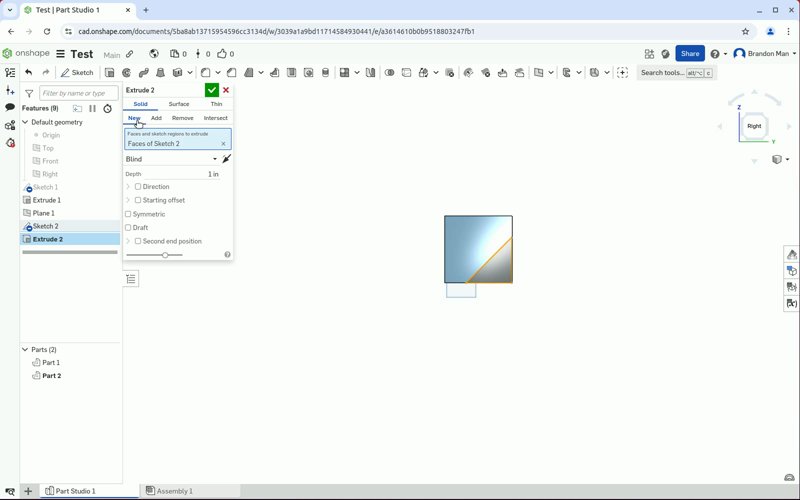
key(tab, 4)
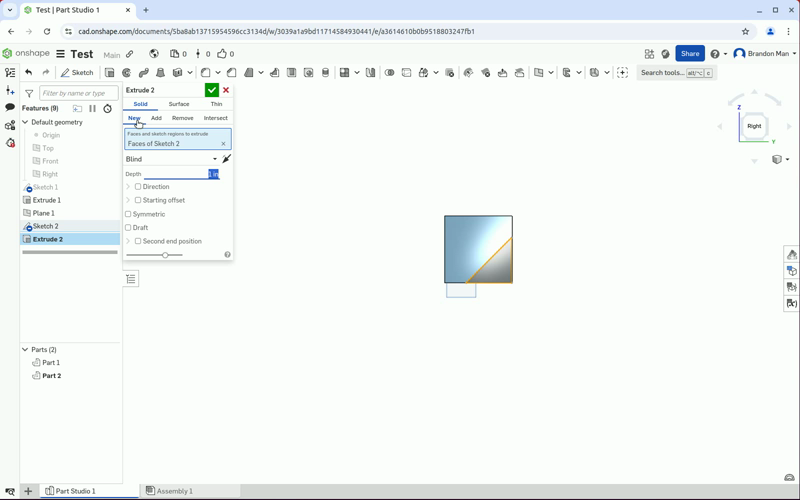
text(13.721)
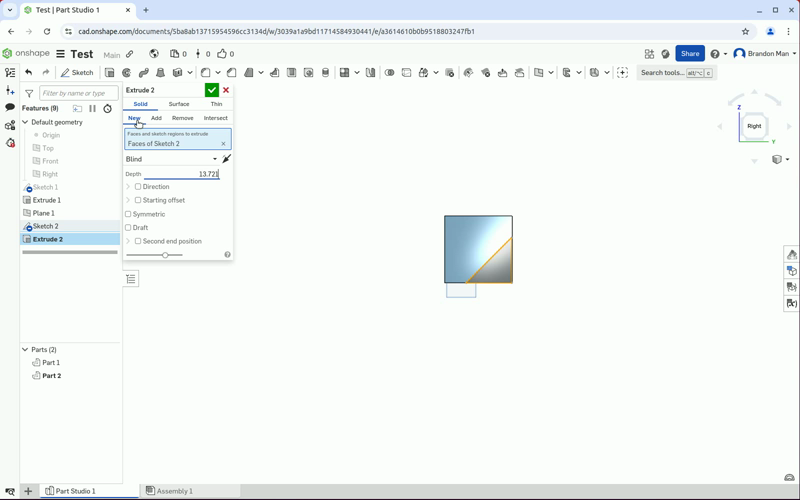
key(enter)
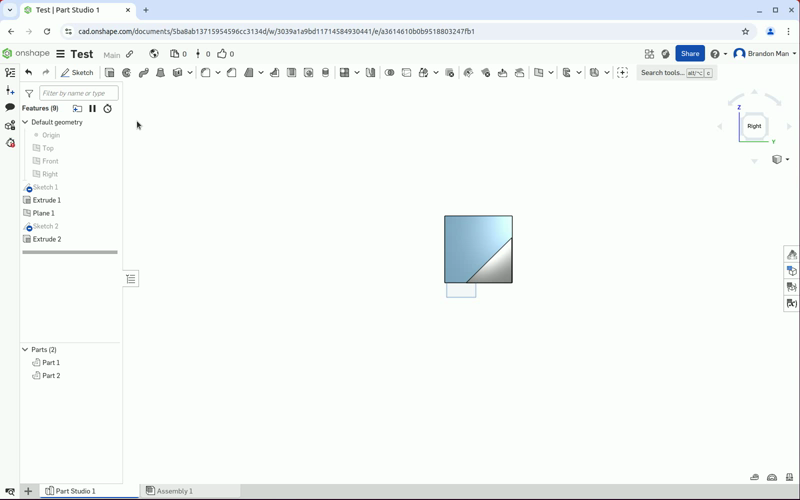
key(shift+h)
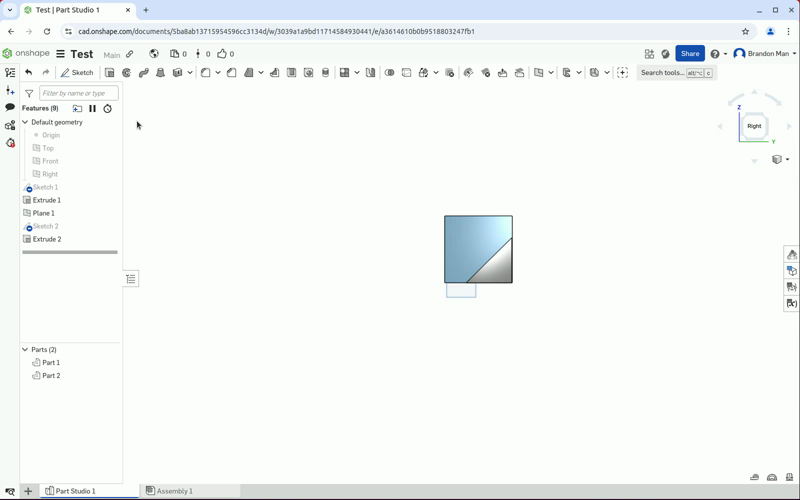
key(shift+h)
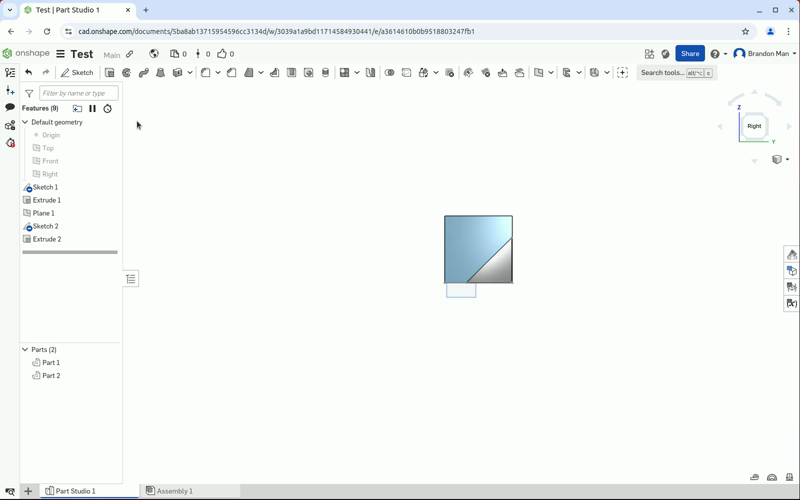
key(shift+7)
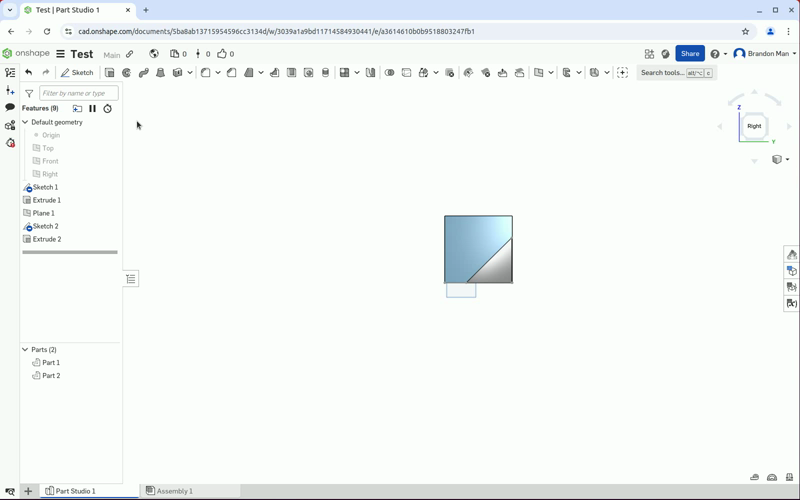
key(right, 2)
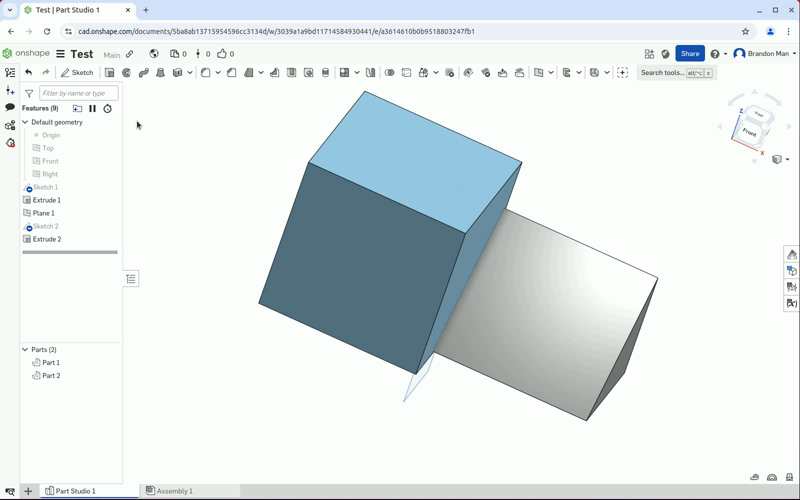
key(down, 2)
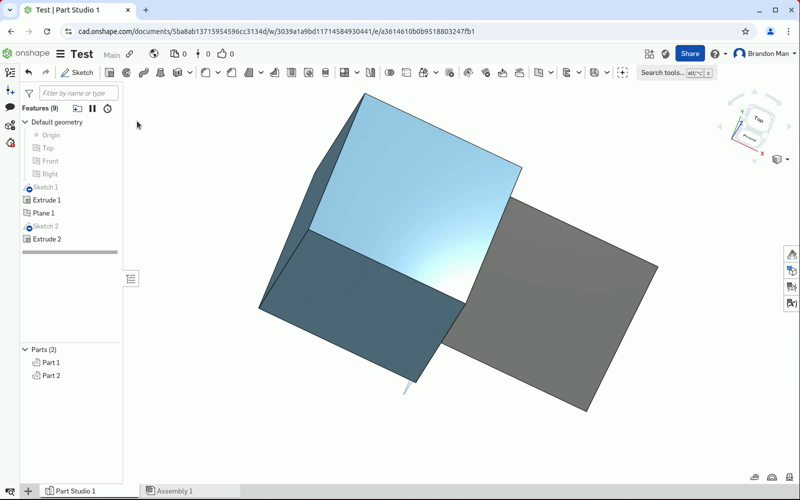
key(up, 2)
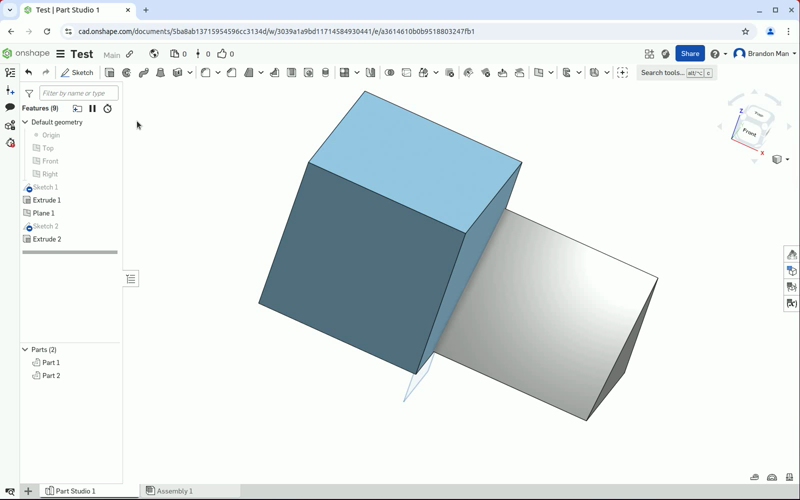
key(left, 2)
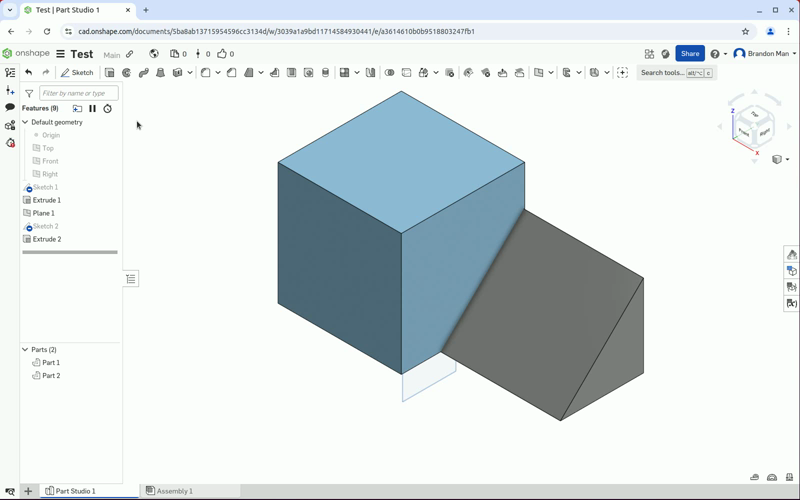
mouse_move(73, 189)
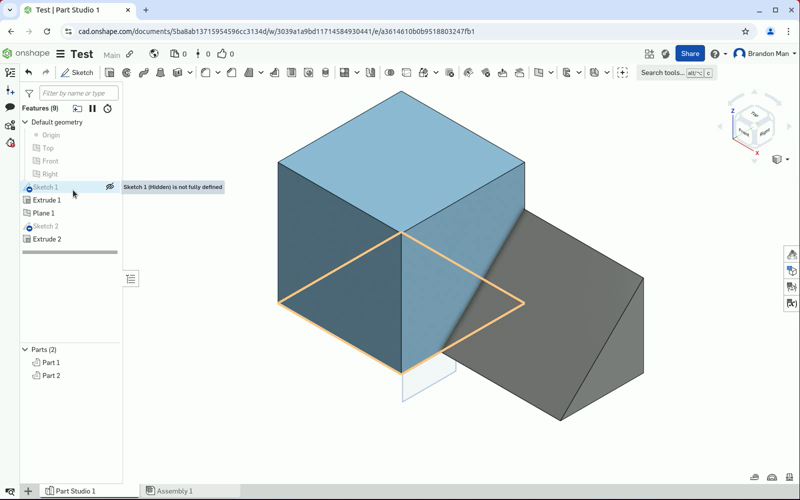
click(73, 189)